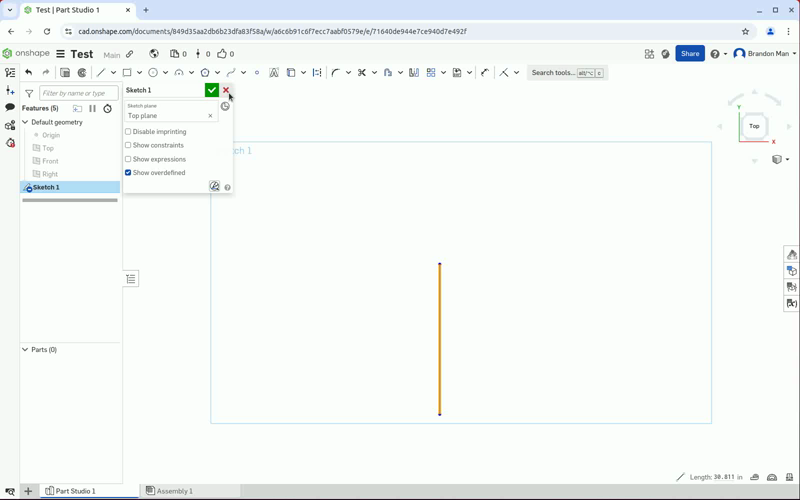
key(shift+h)
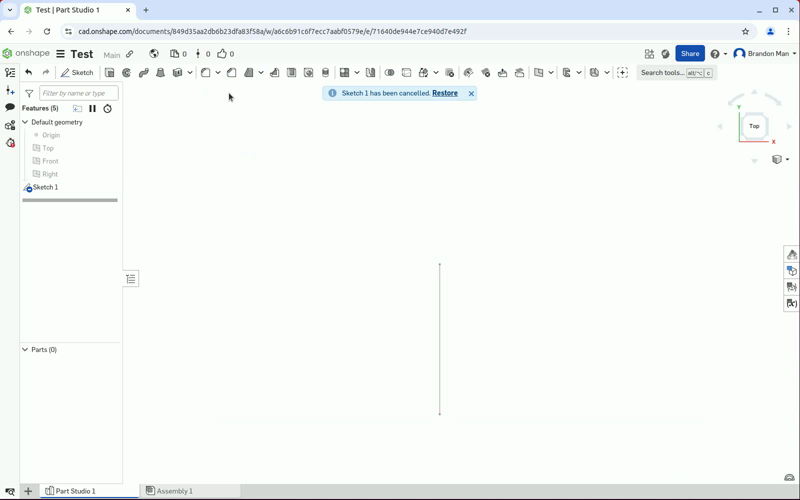
key(shift+s)
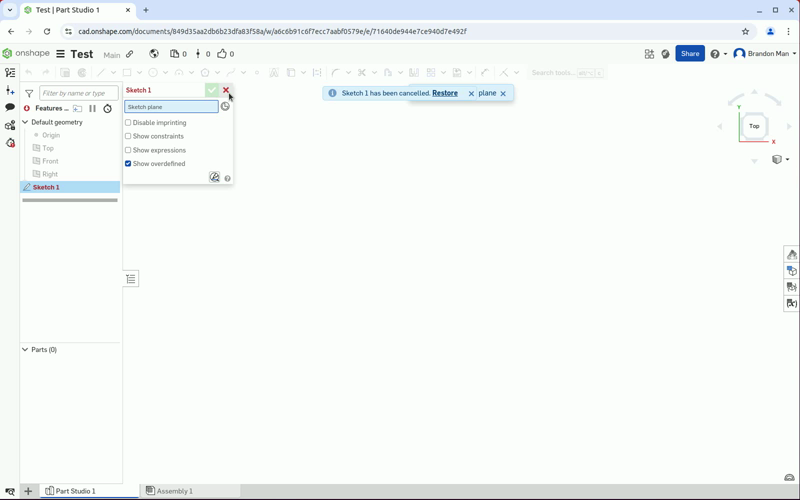
mouse_move(73, 150)
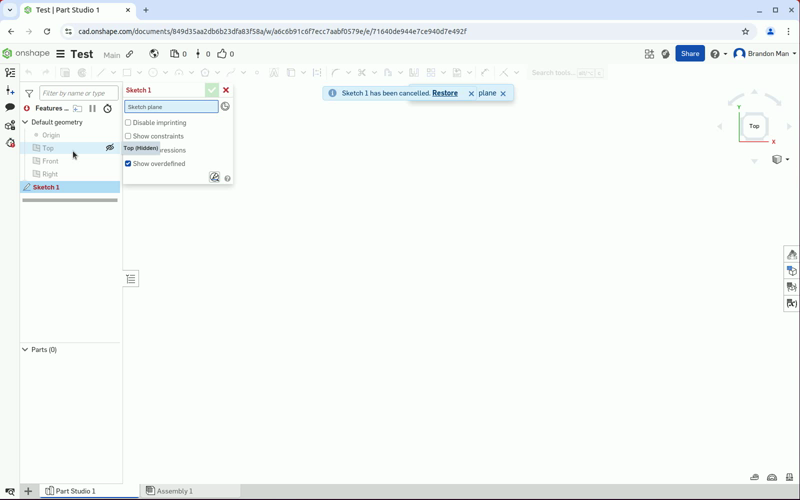
click(73, 150)
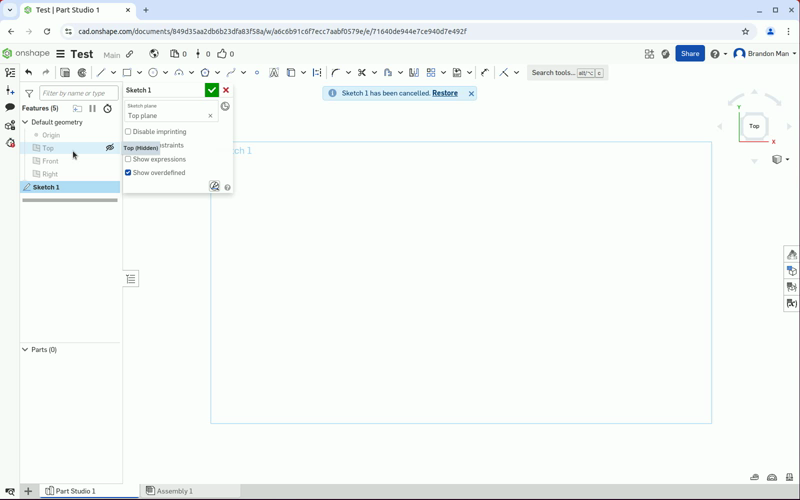
mouse_move(73, 352)
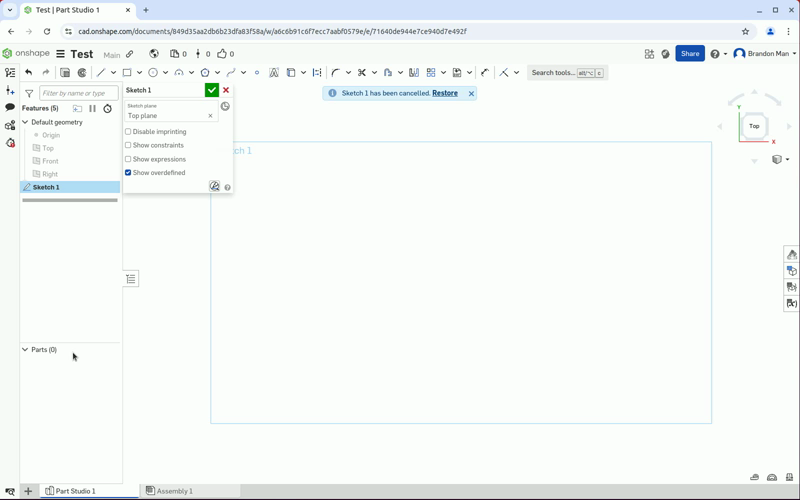
key(y)
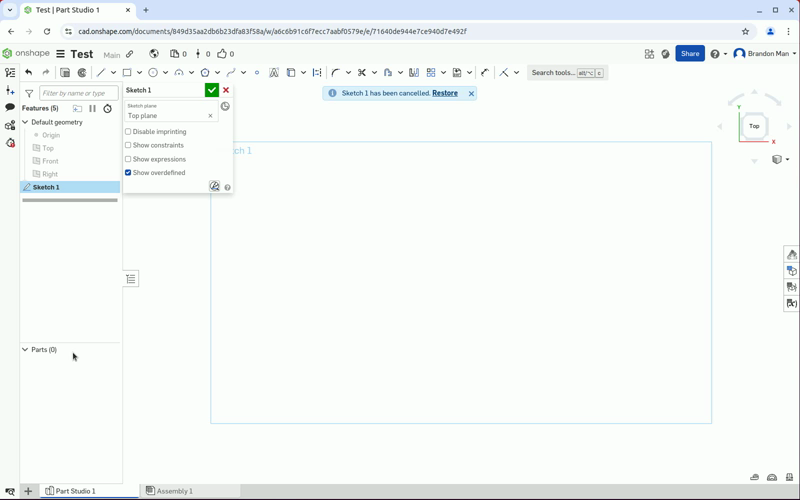
key(c)
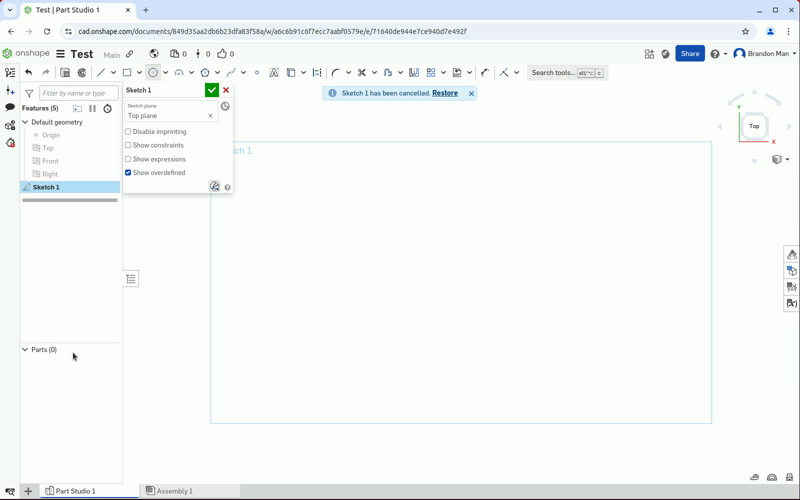
key_down(shift)
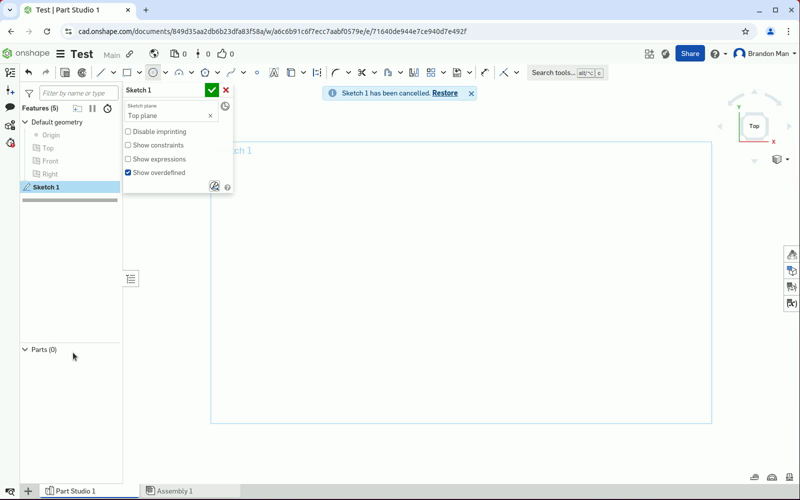
mouse_move(461, 282)
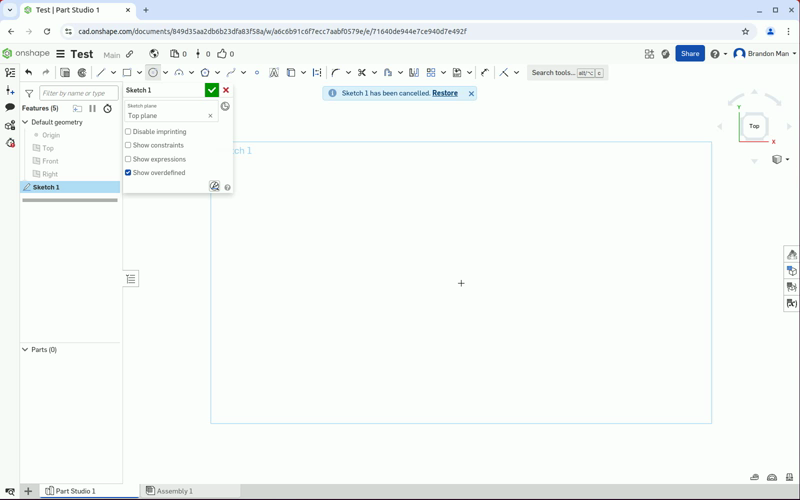
click(461, 282)
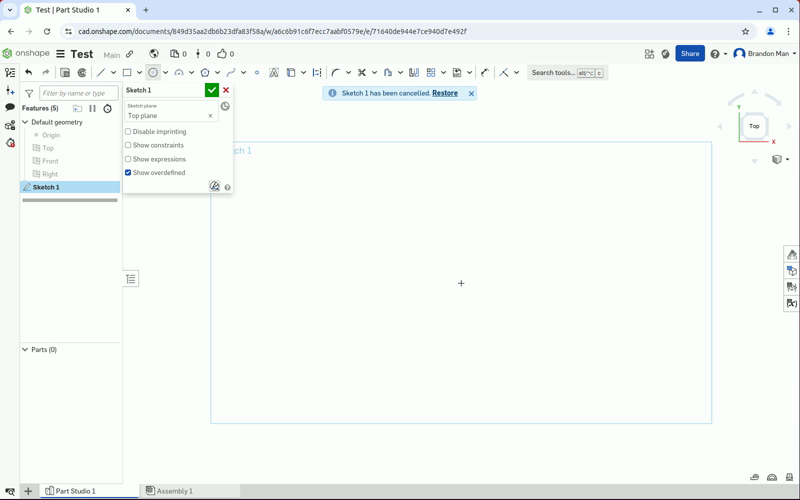
key_up(shift)
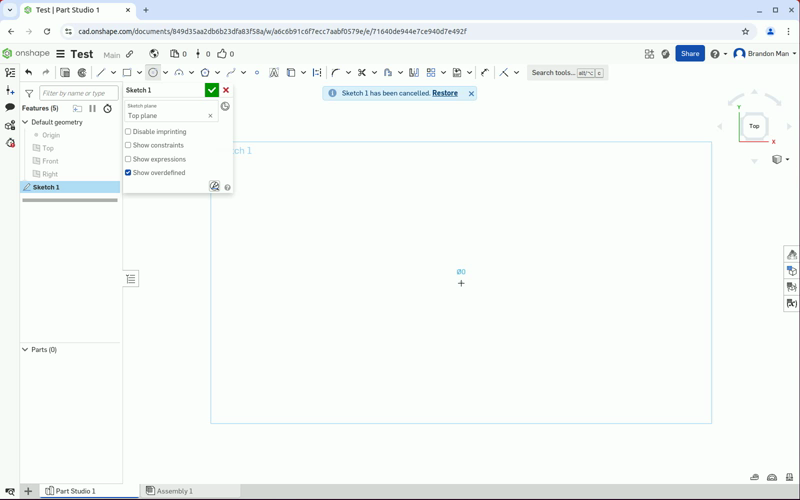
mouse_move(574, 282)
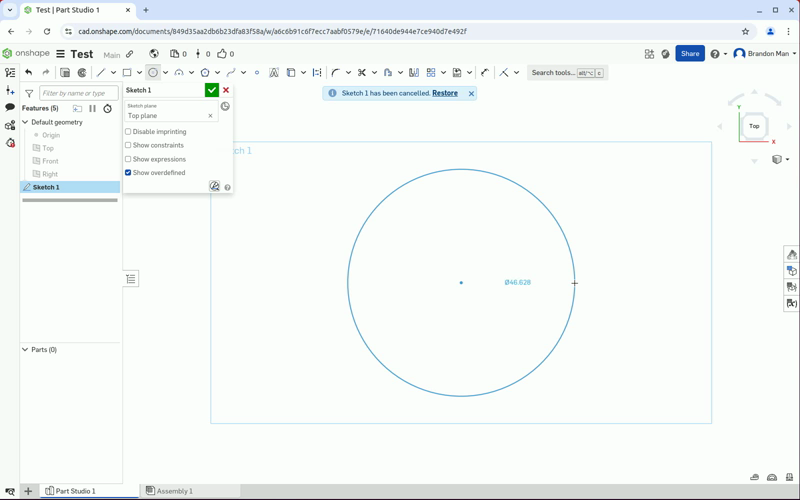
click(574, 282)
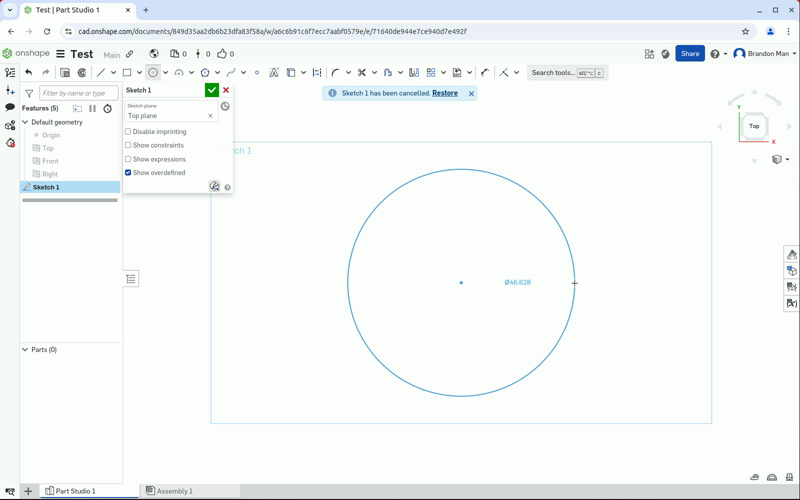
key(esc)
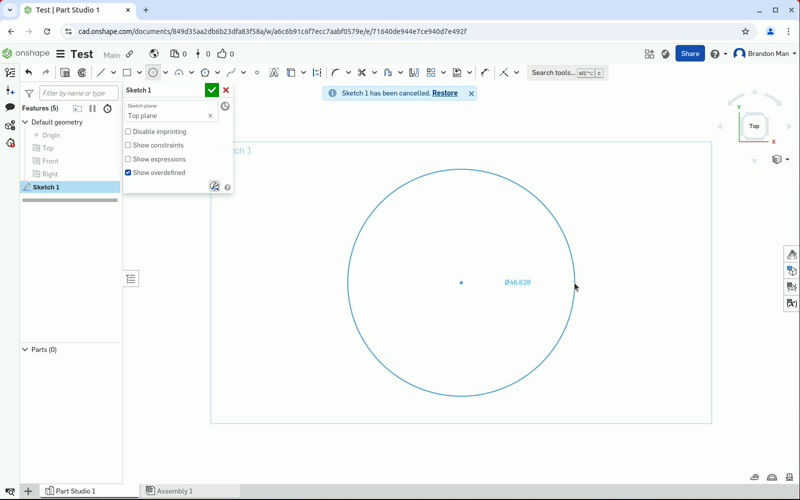
key(c)
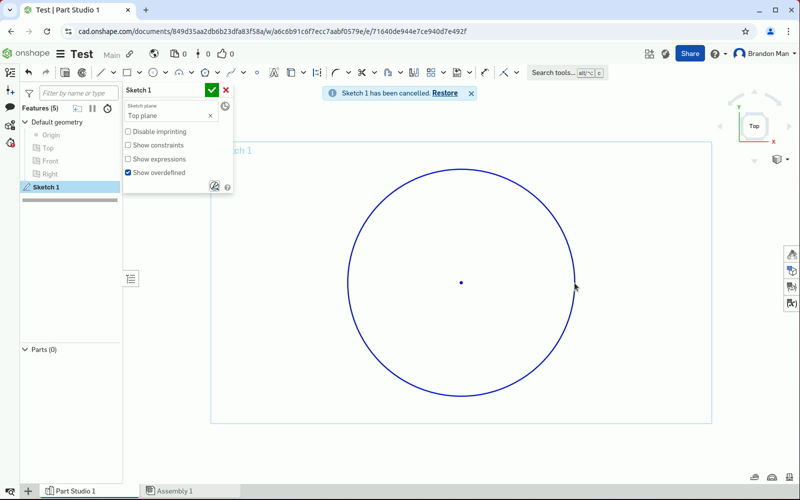
key_down(shift)
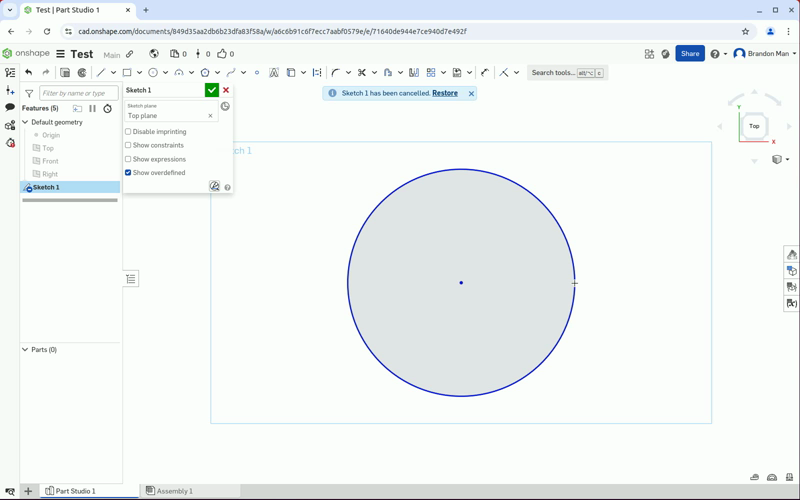
mouse_move(461, 282)
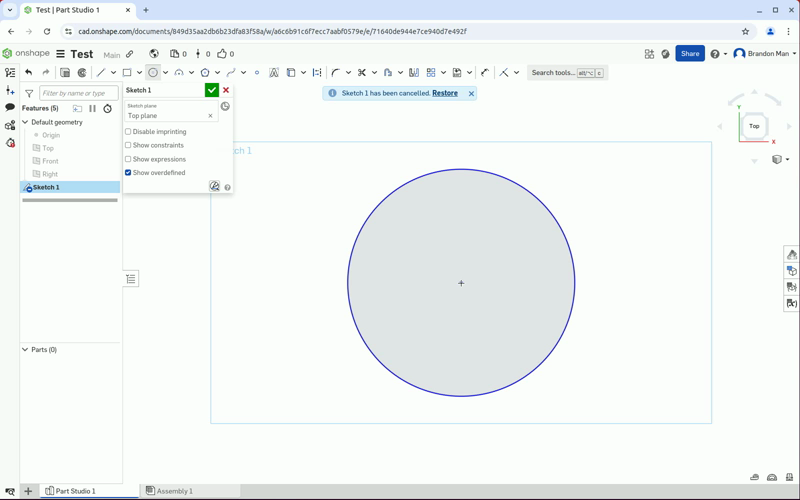
click(461, 282)
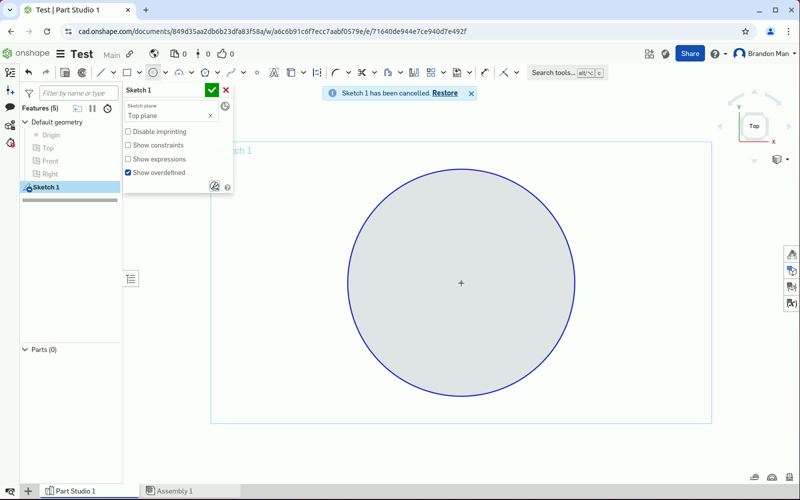
key_up(shift)
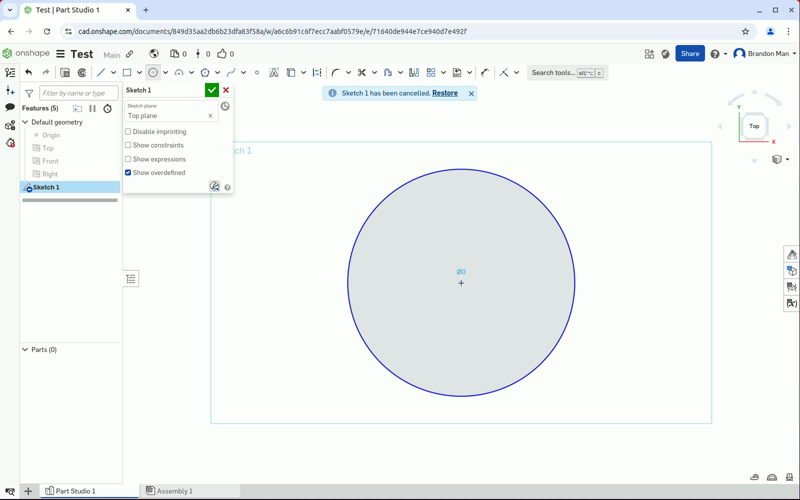
mouse_move(506, 282)
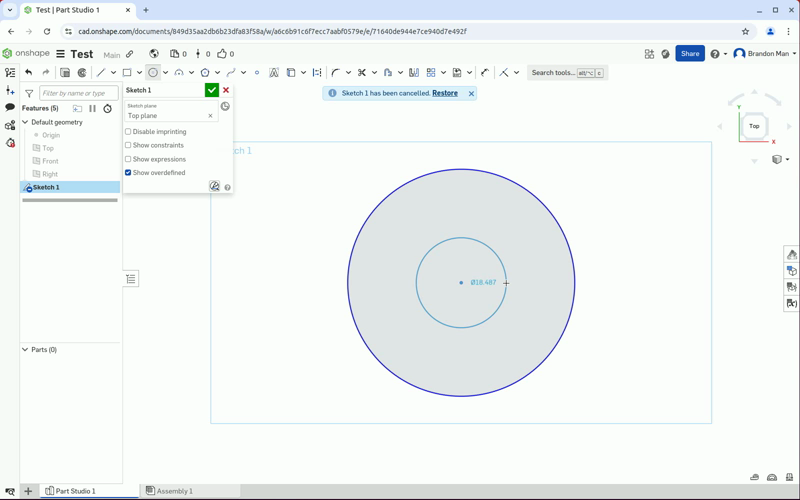
click(506, 282)
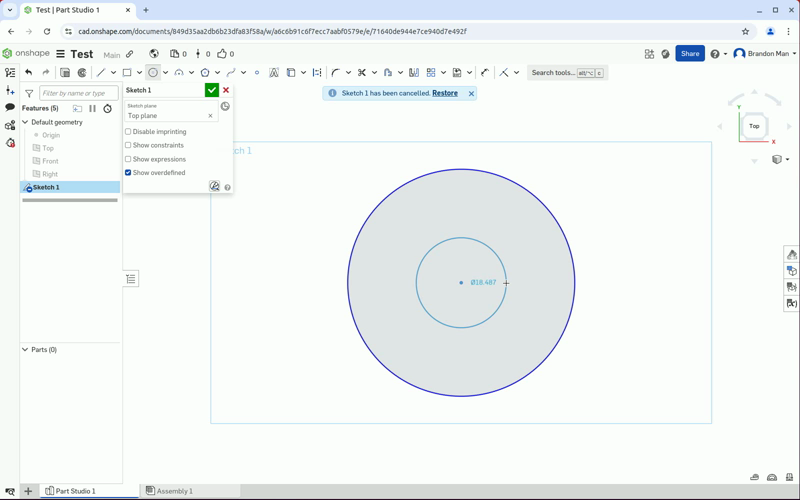
key(esc)
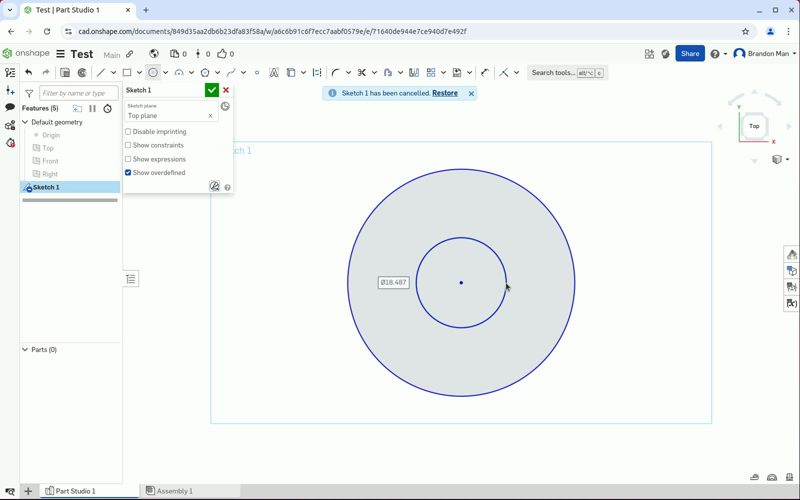
mouse_move(479, 352)
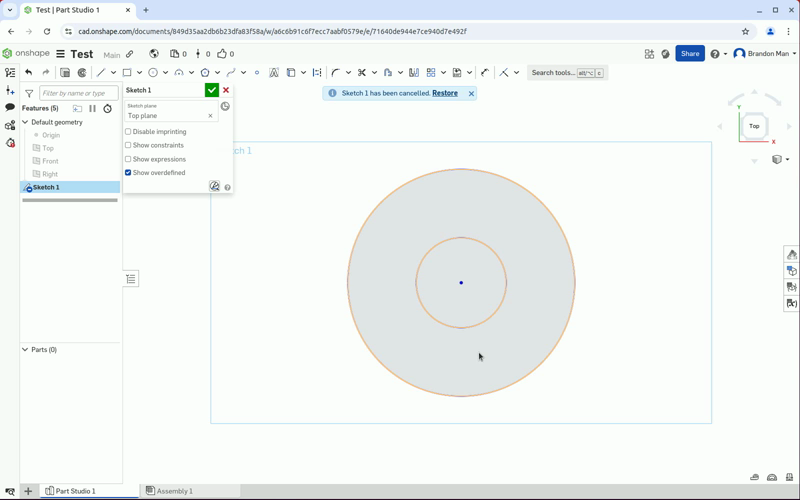
click(479, 352)
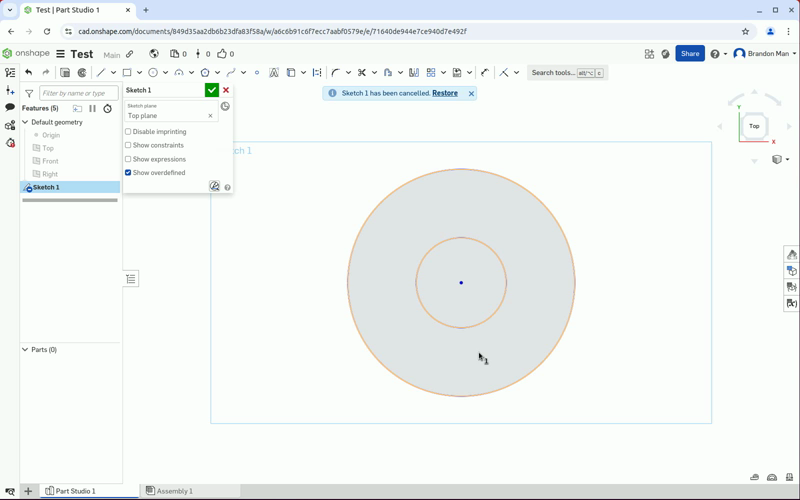
mouse_move(73, 352)
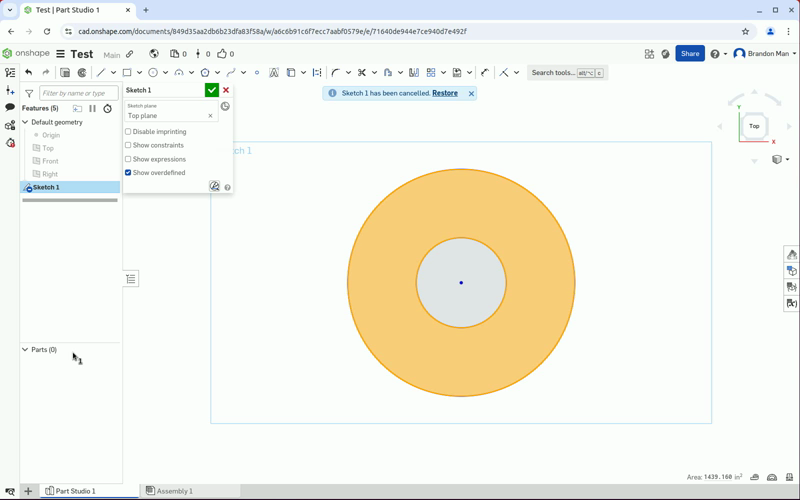
key(shift+y)
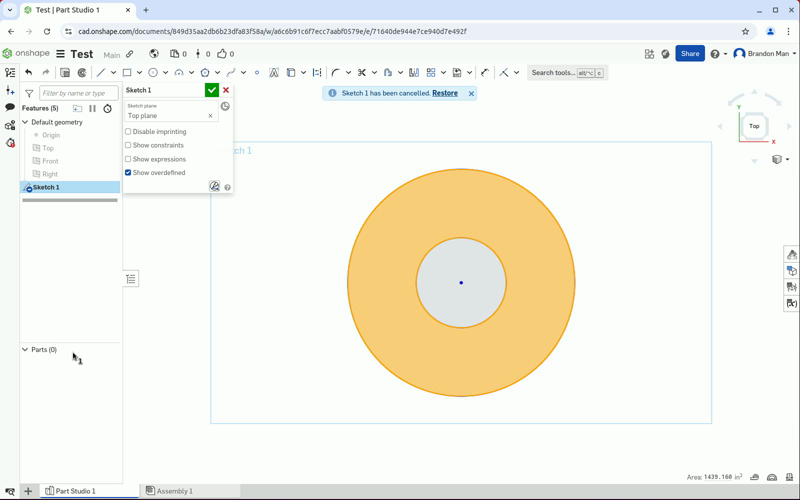
key(shift+e)
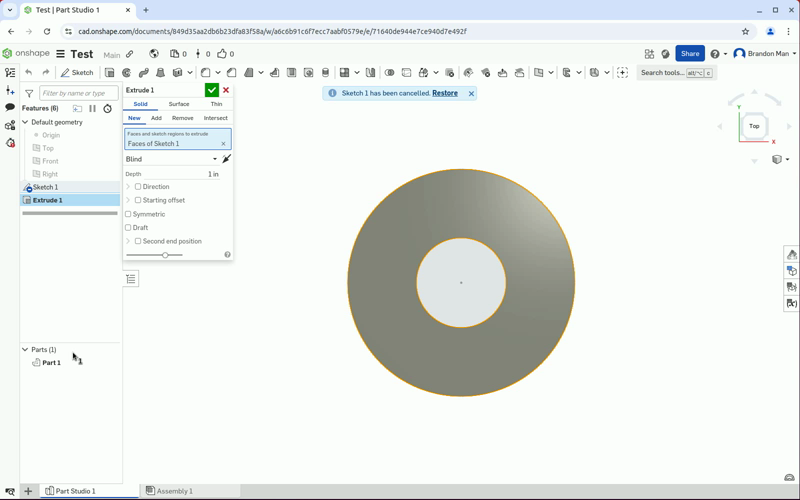
mouse_move(143, 106)
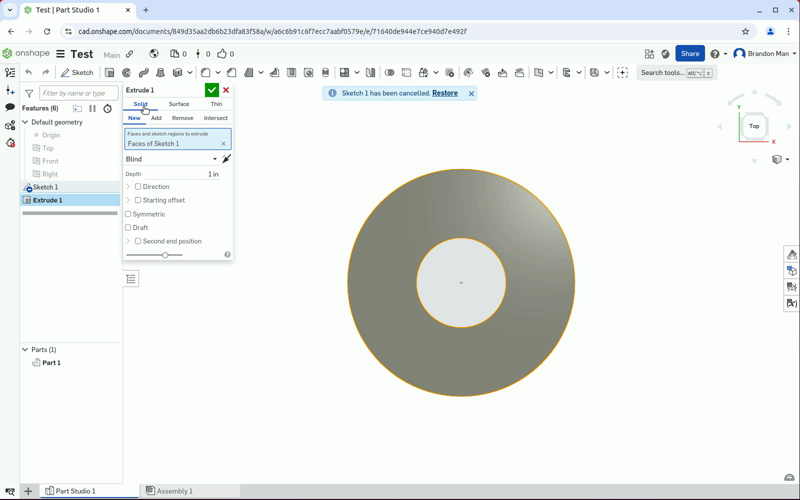
click(143, 106)
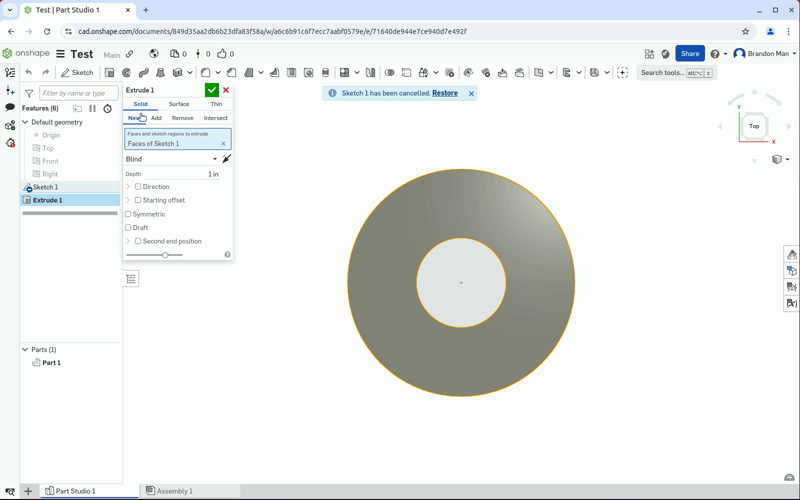
mouse_move(137, 120)
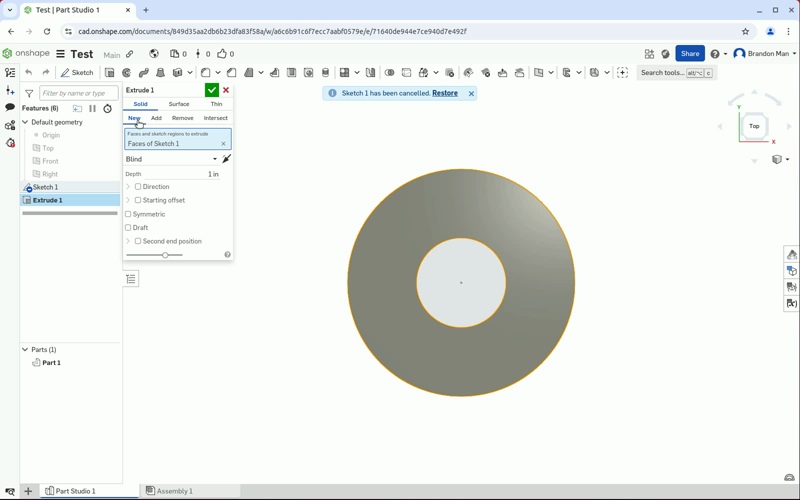
click(137, 120)
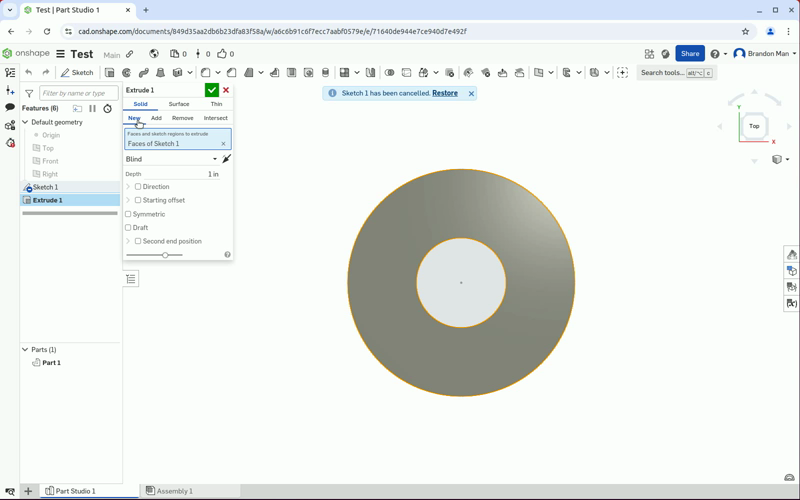
key(tab, 4)
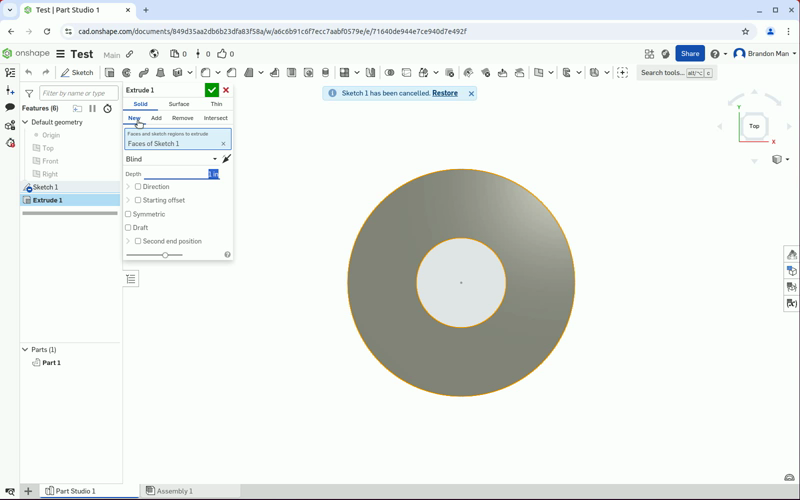
text(2.889)
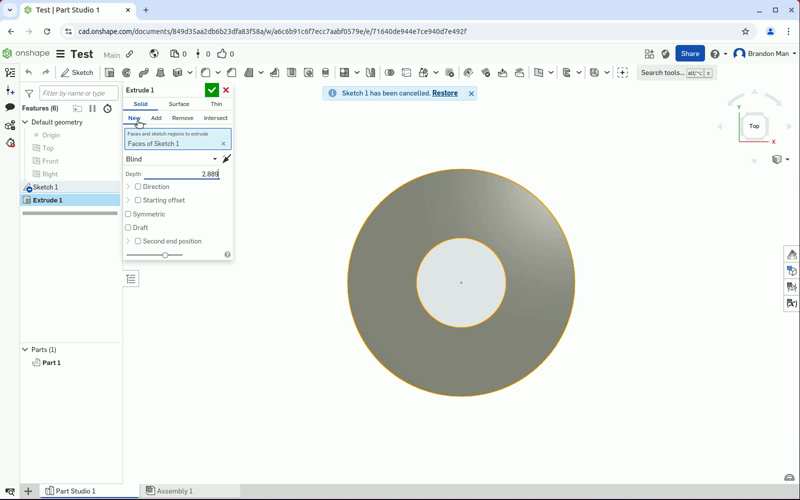
key(enter)
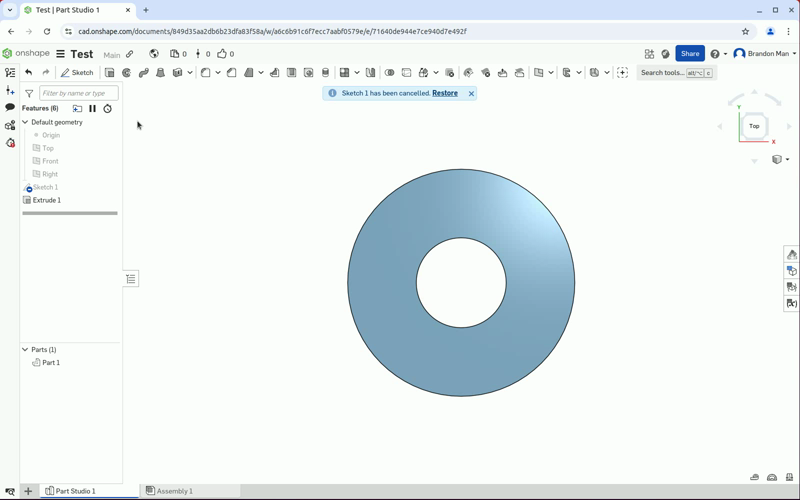
key(shift+h)
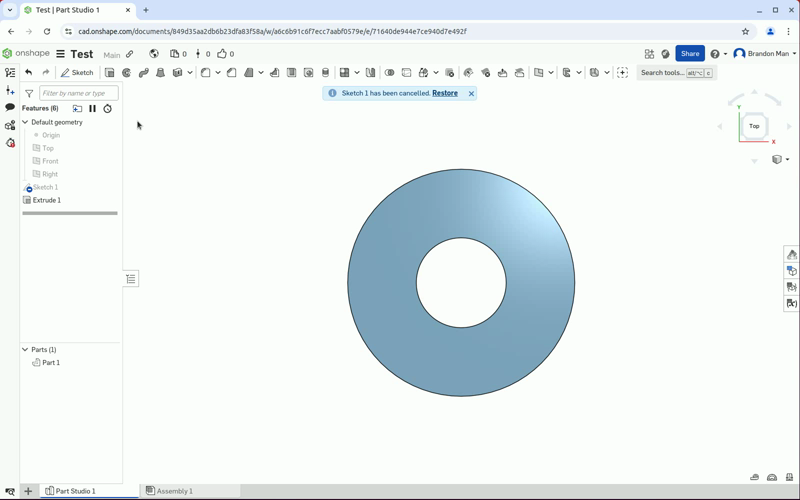
key(shift+h)
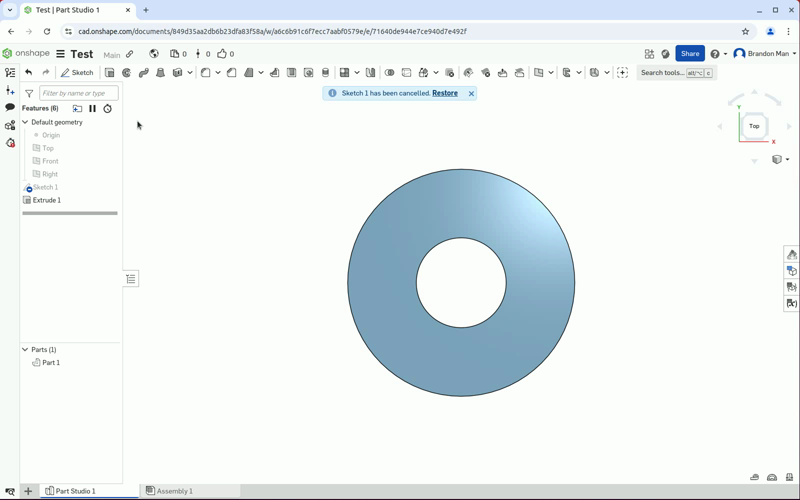
mouse_move(73, 189)
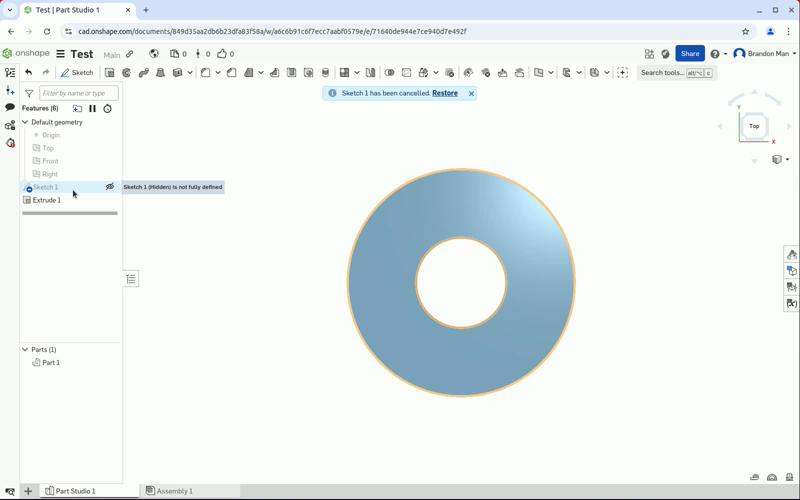
click(73, 189)
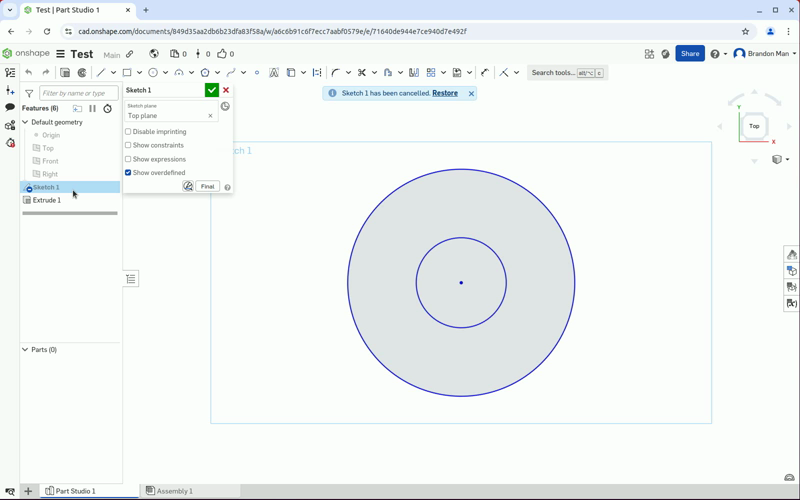
mouse_move(229, 92)
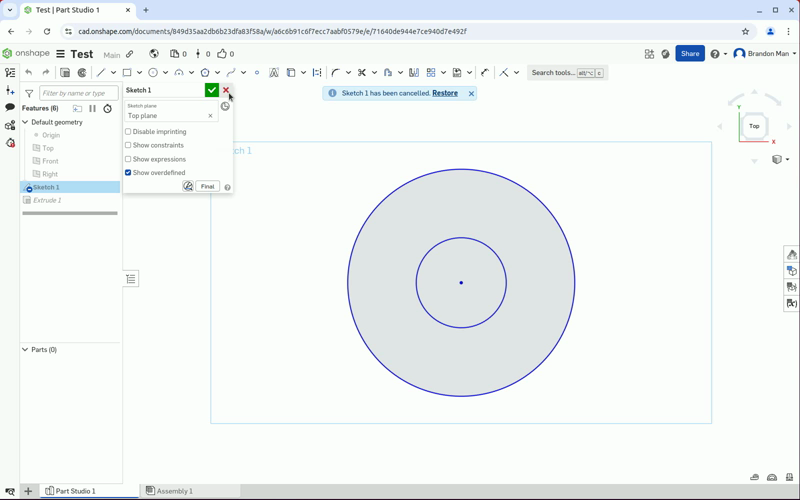
click(229, 92)
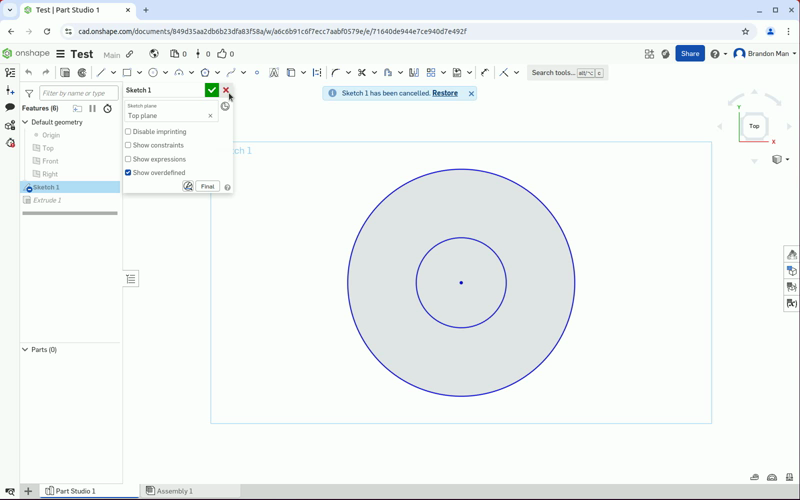
key(shift+s)
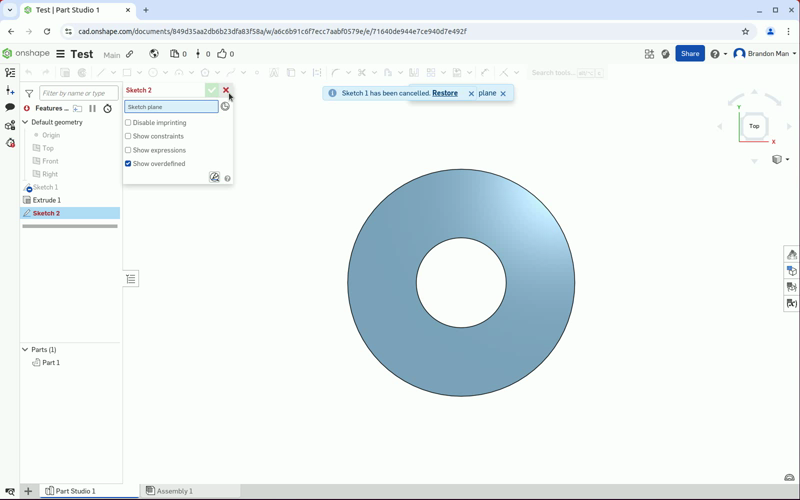
mouse_move(73, 150)
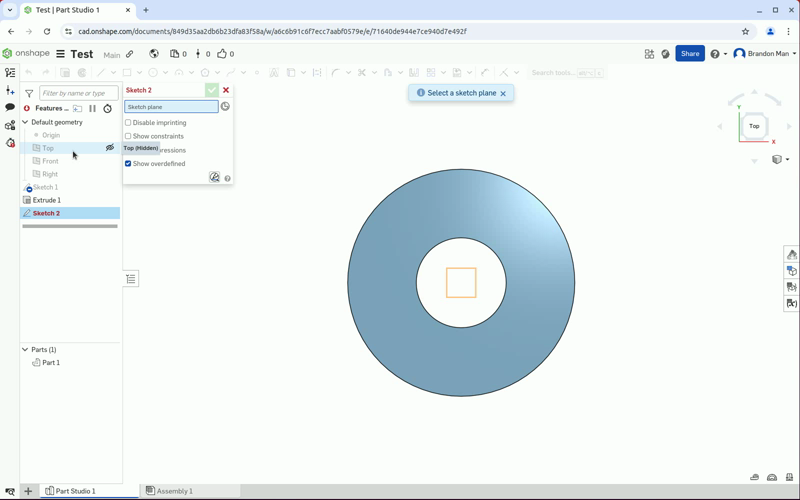
click(73, 150)
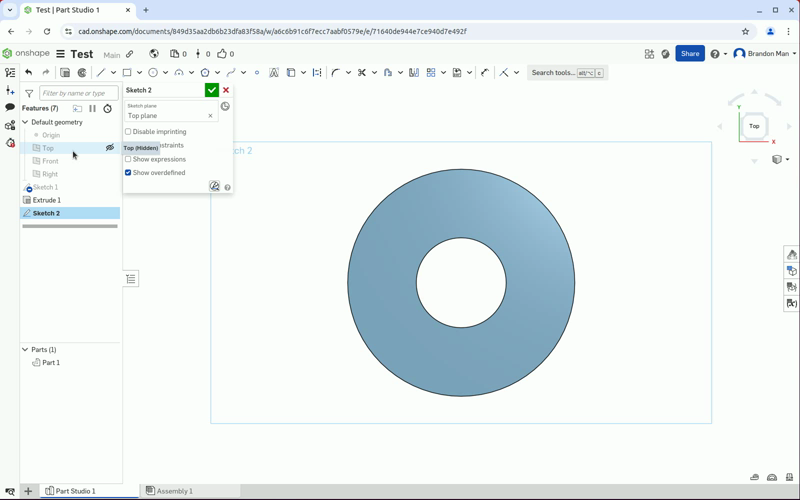
mouse_move(73, 352)
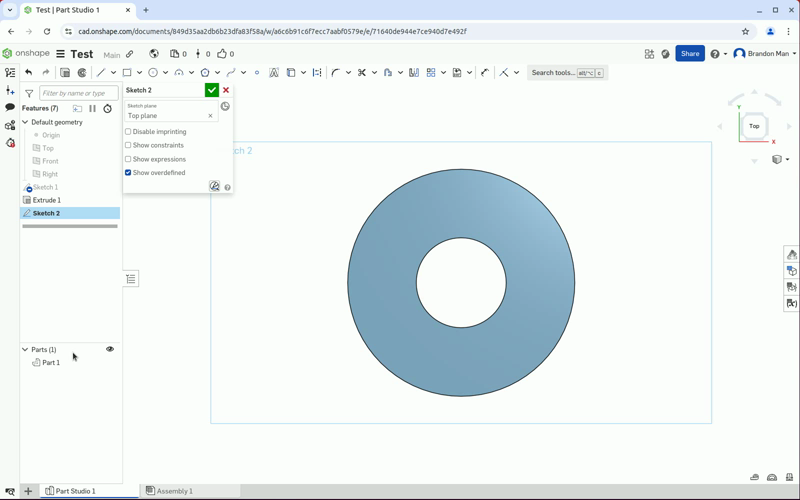
key(y)
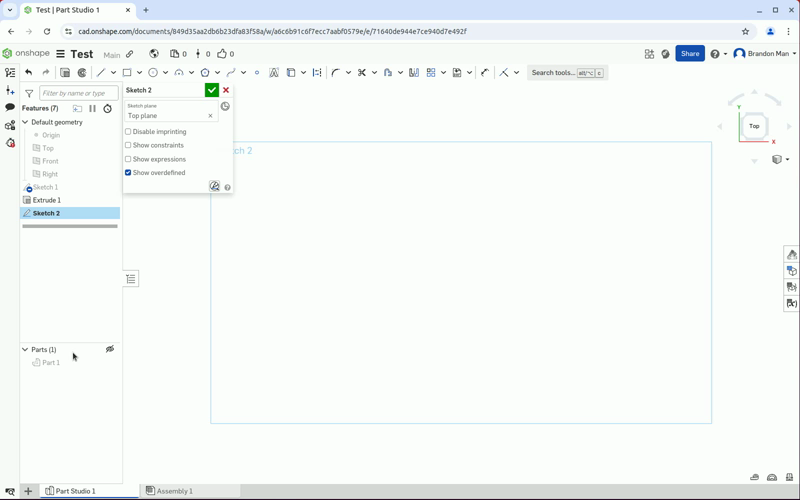
key(c)
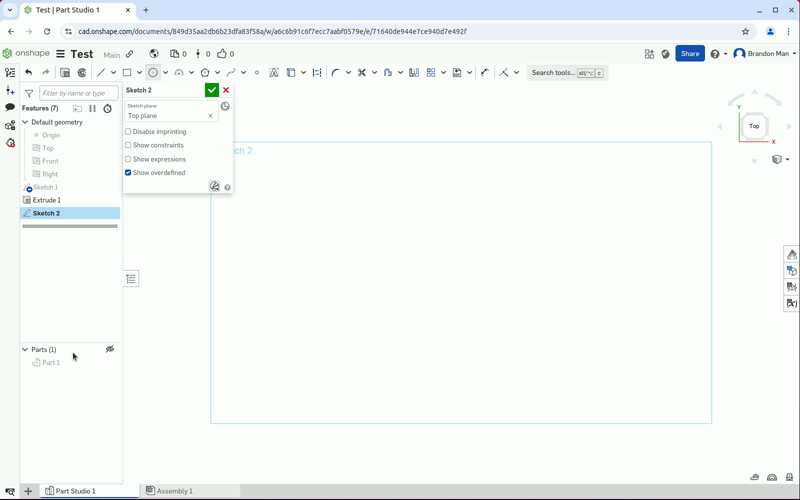
key_down(shift)
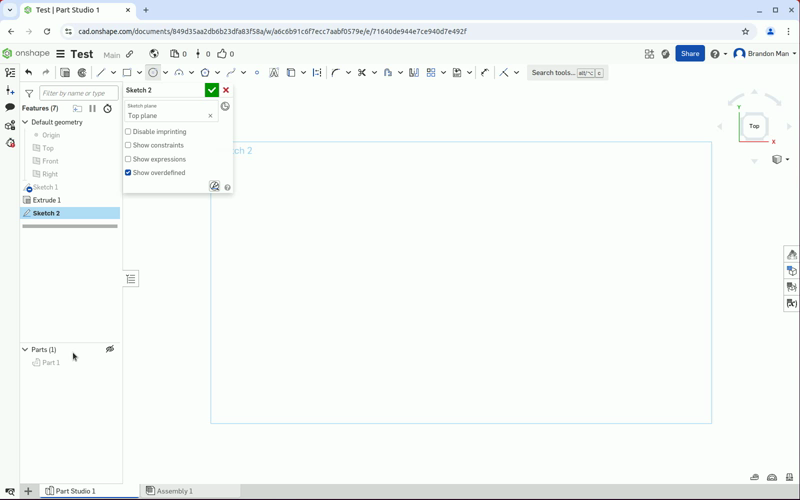
mouse_move(461, 282)
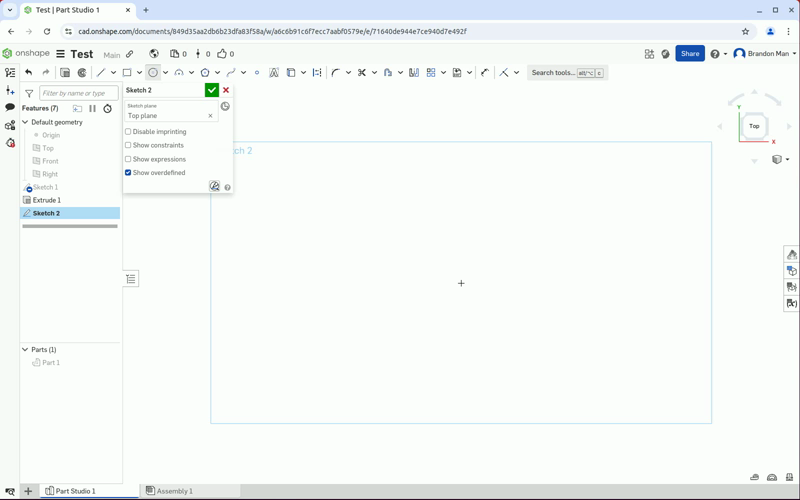
click(461, 282)
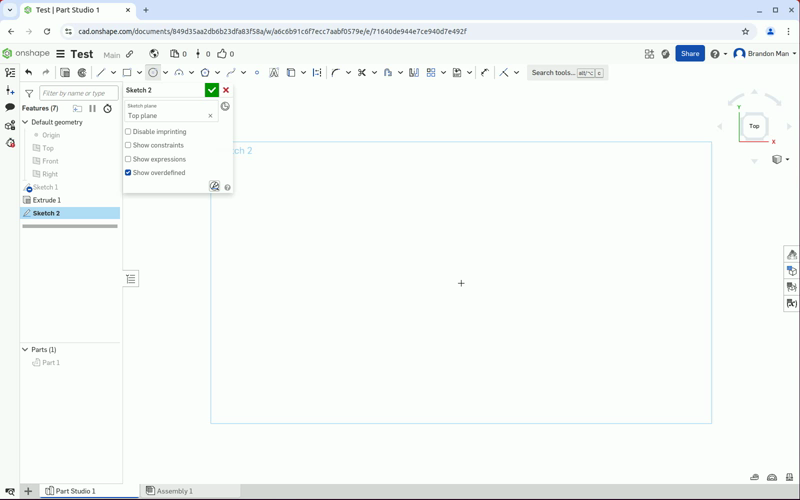
key_up(shift)
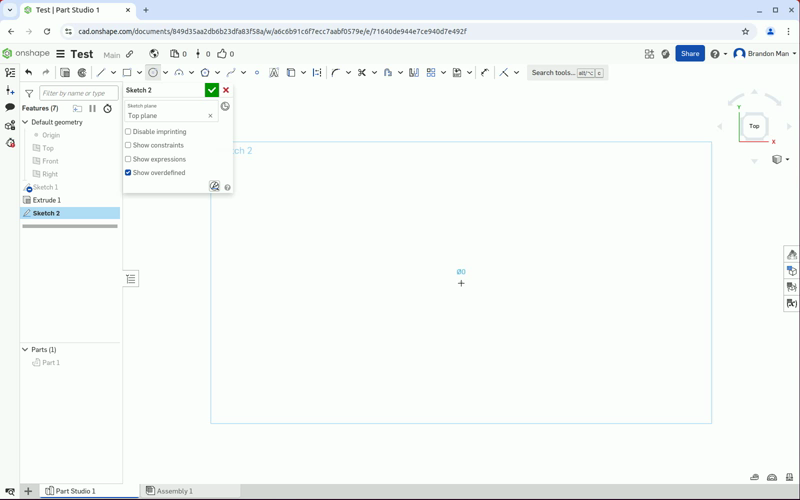
mouse_move(574, 282)
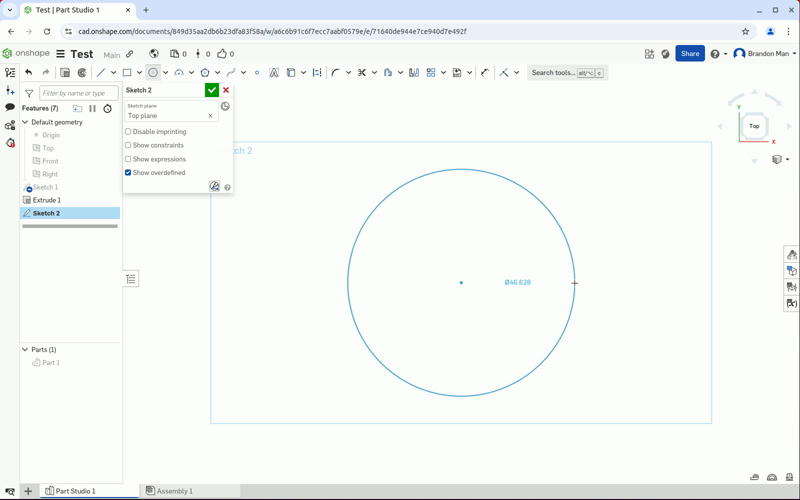
click(574, 282)
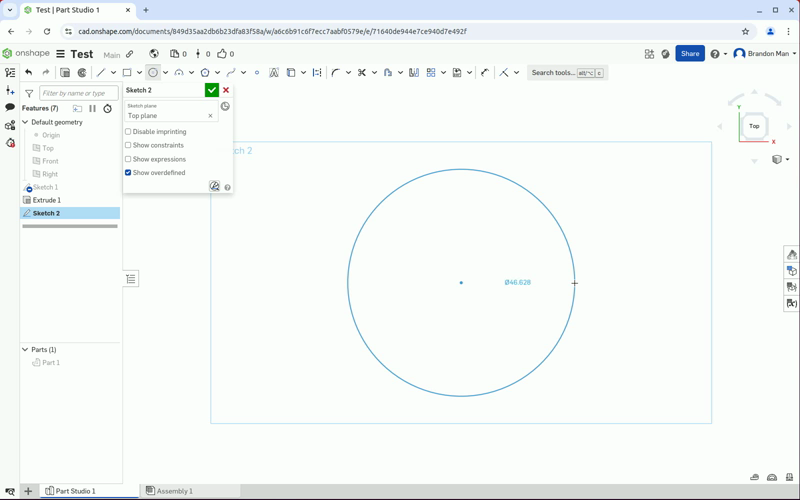
key(esc)
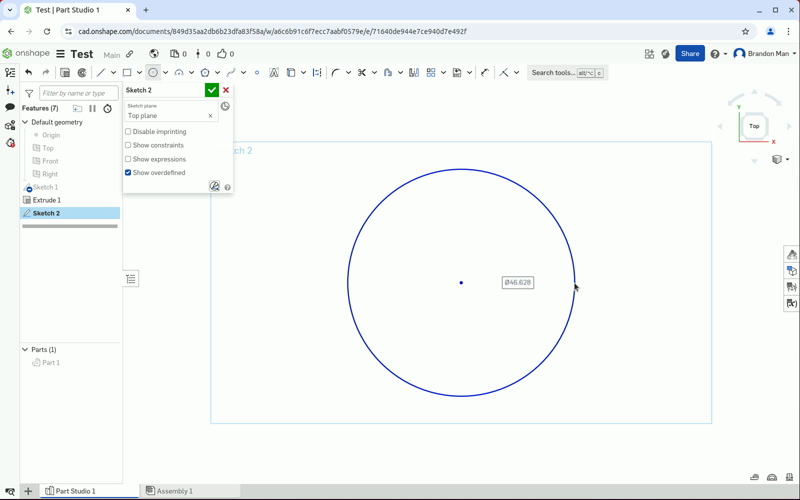
key(c)
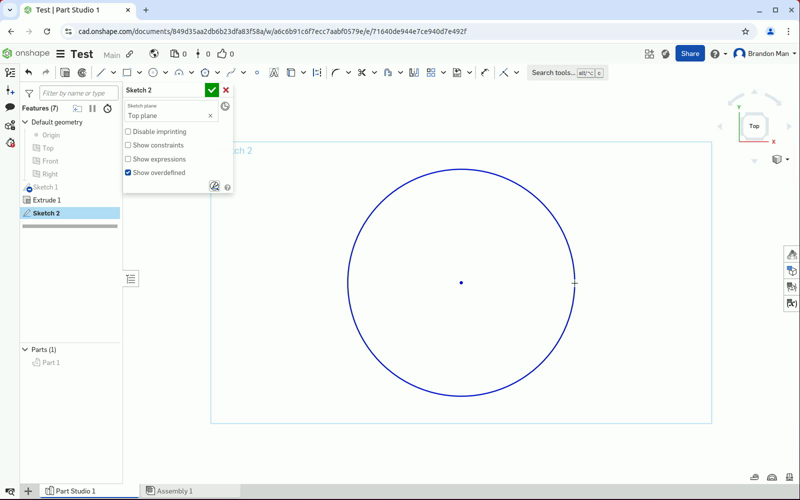
key_down(shift)
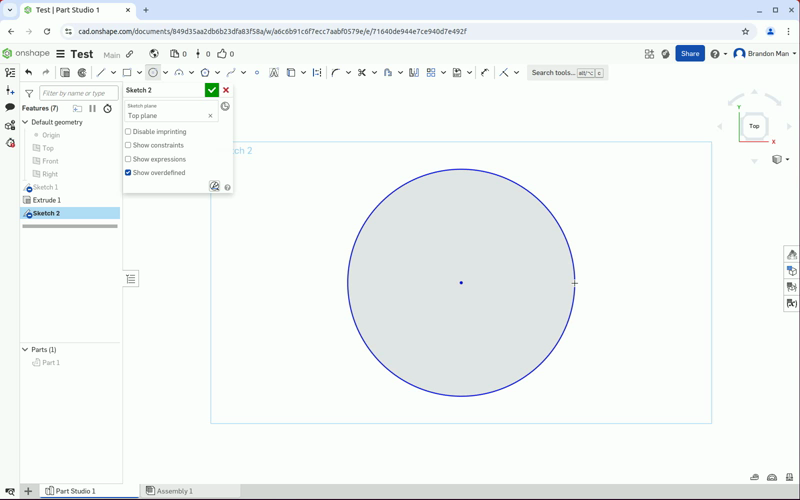
mouse_move(461, 282)
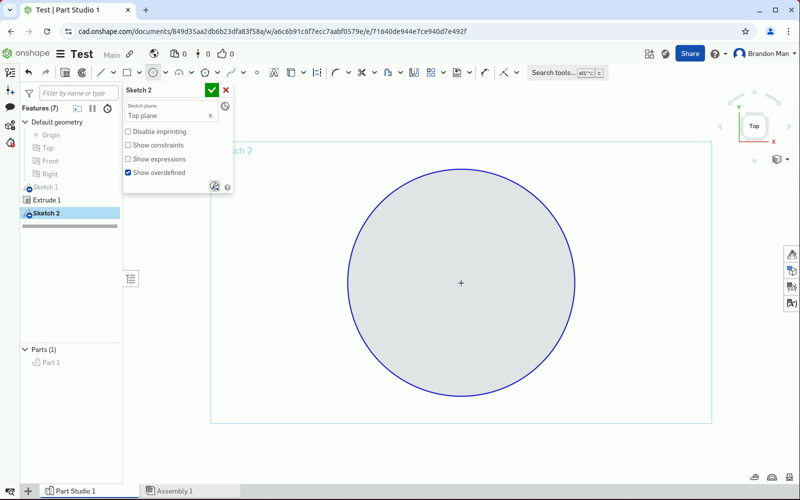
click(461, 282)
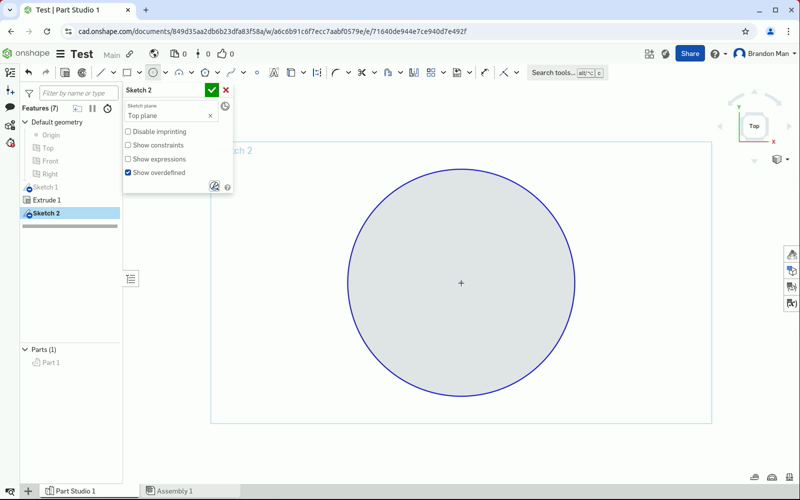
key_up(shift)
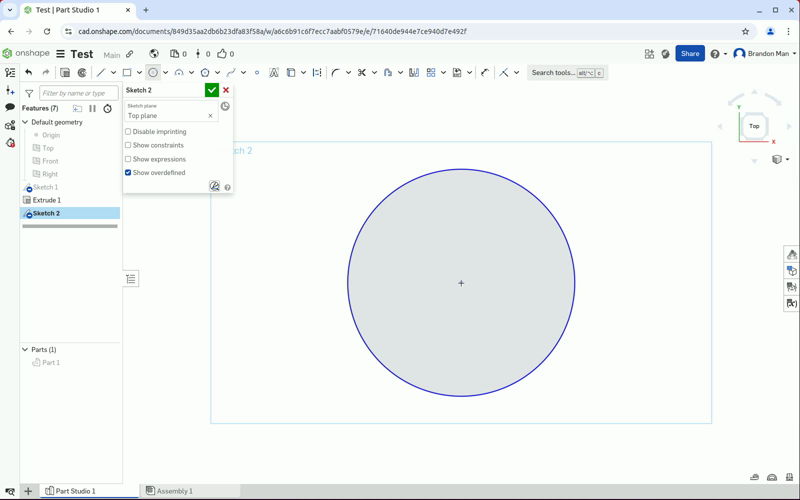
mouse_move(506, 282)
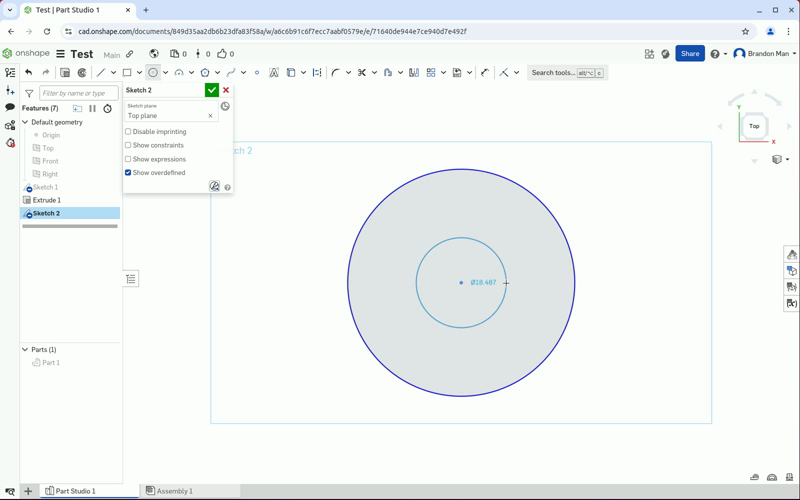
click(506, 282)
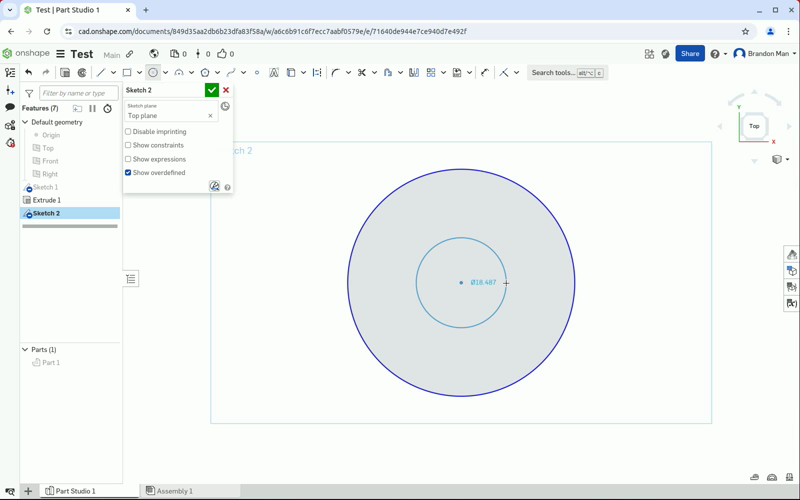
key(esc)
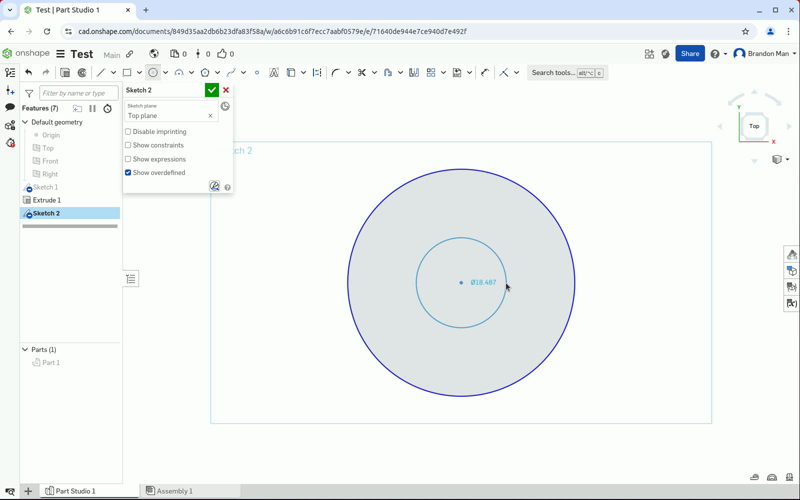
mouse_move(469, 372)
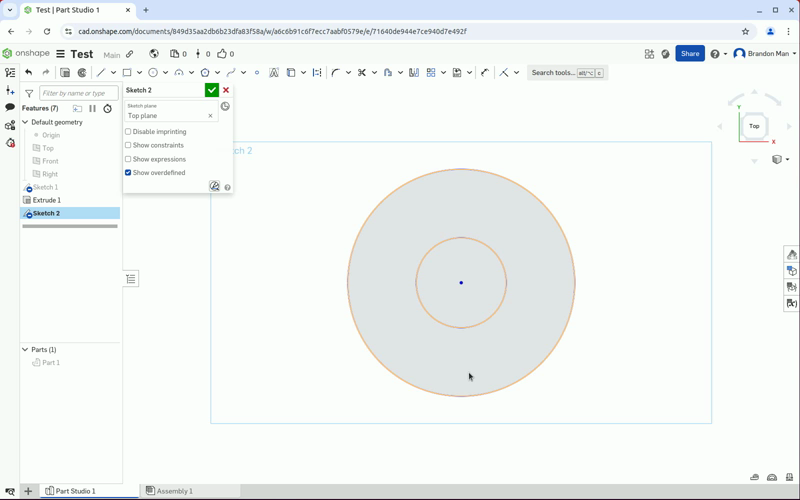
click(469, 372)
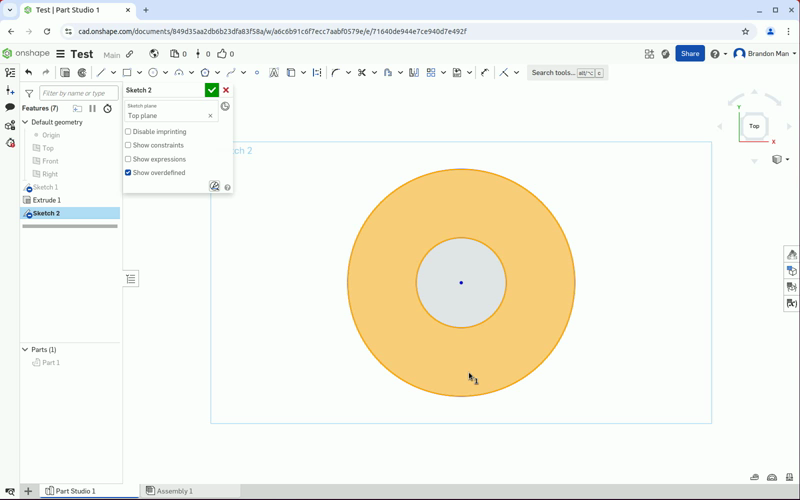
mouse_move(73, 352)
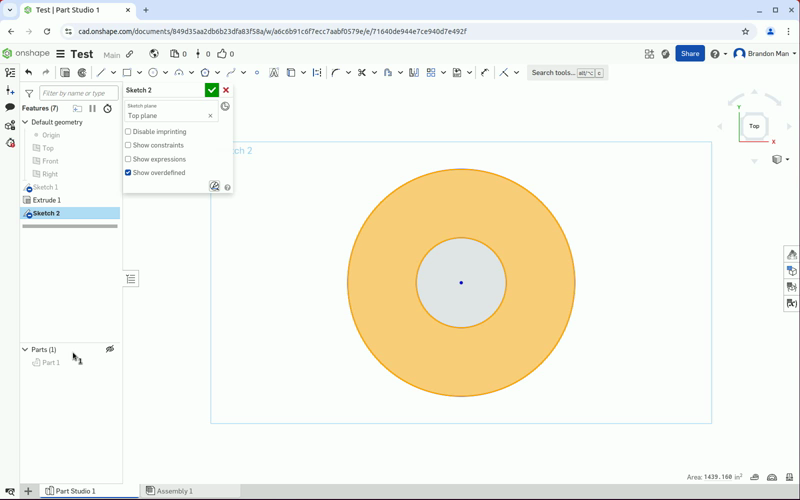
key(shift+y)
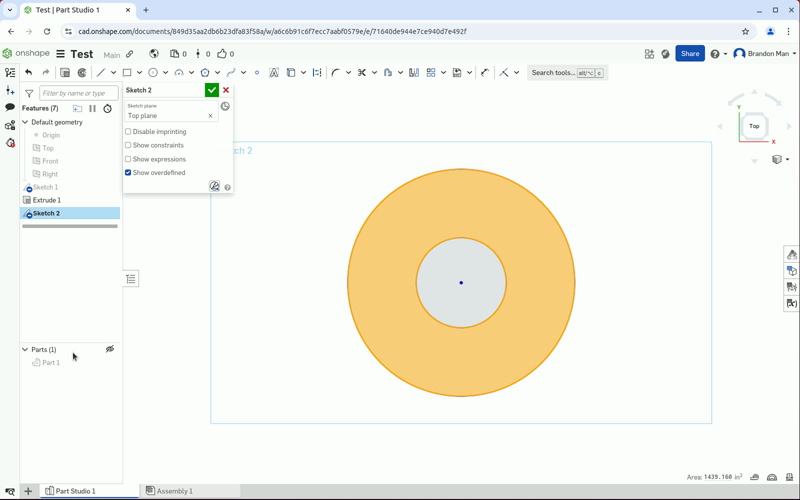
key(shift+e)
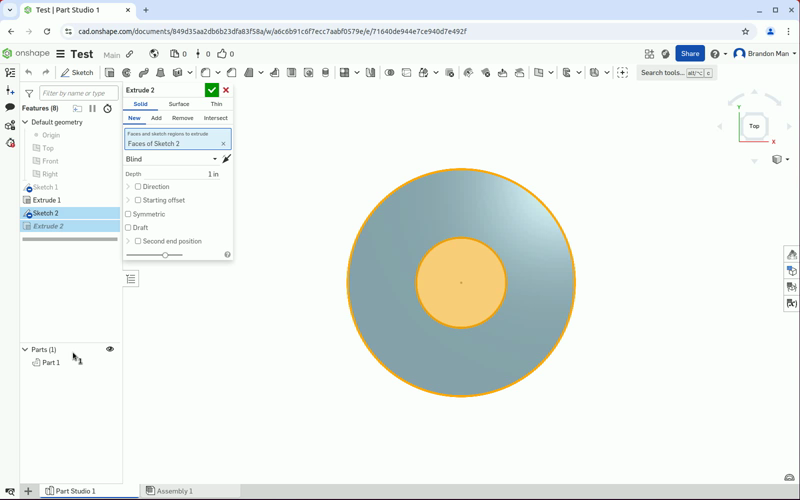
mouse_move(143, 106)
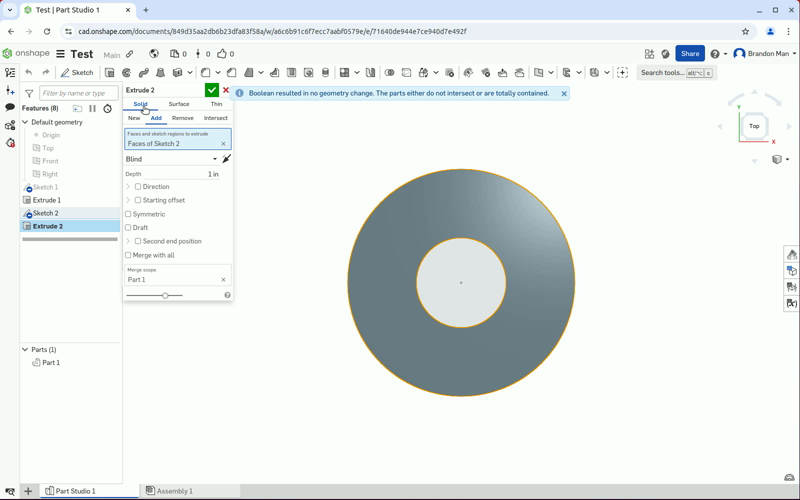
click(143, 106)
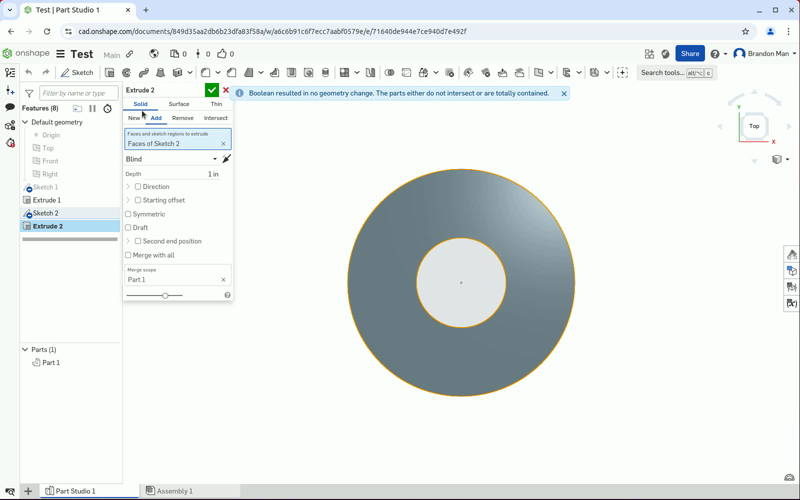
mouse_move(137, 120)
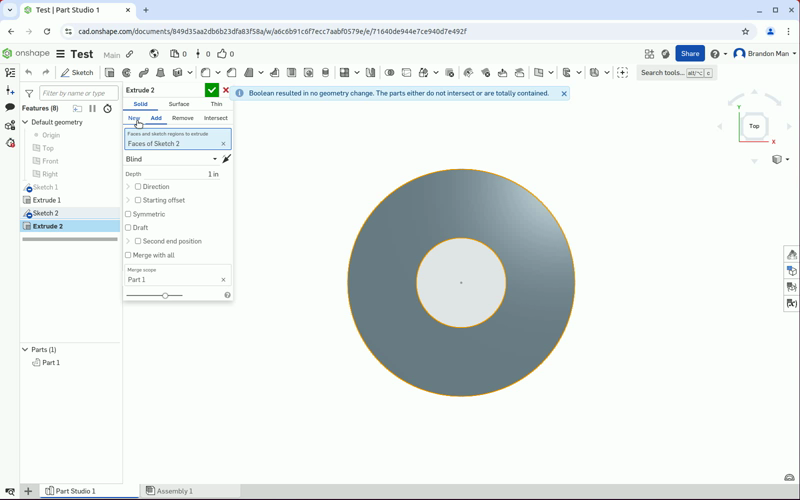
click(137, 120)
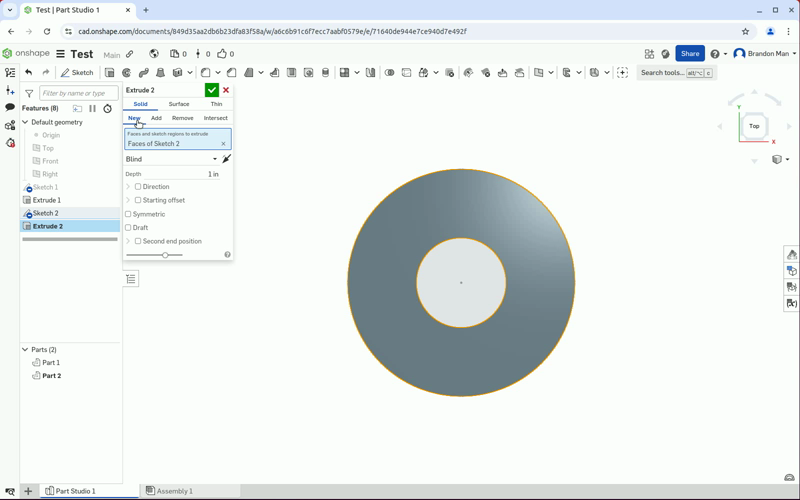
key(tab, 4)
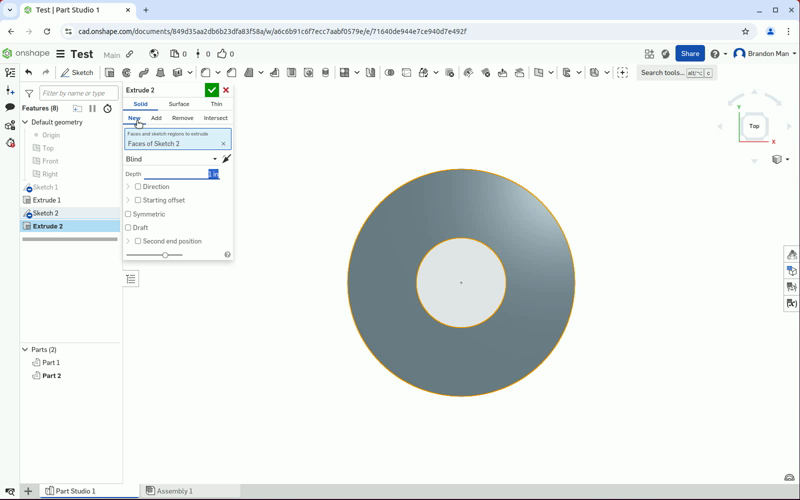
text(2.889)
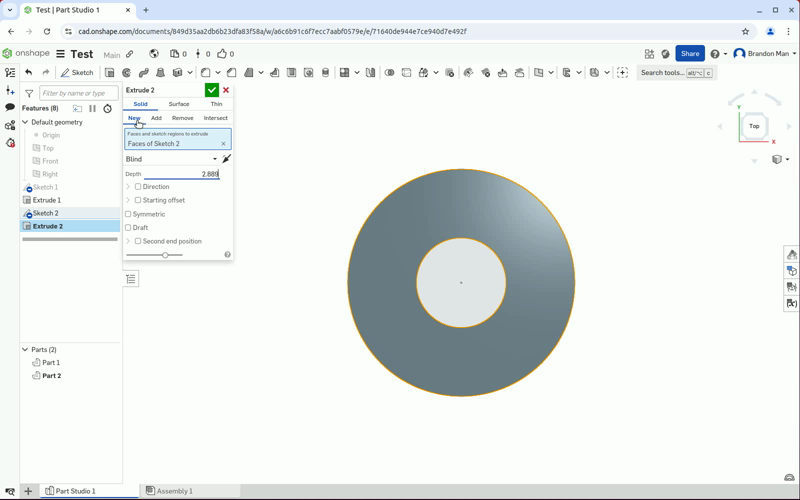
key(enter)
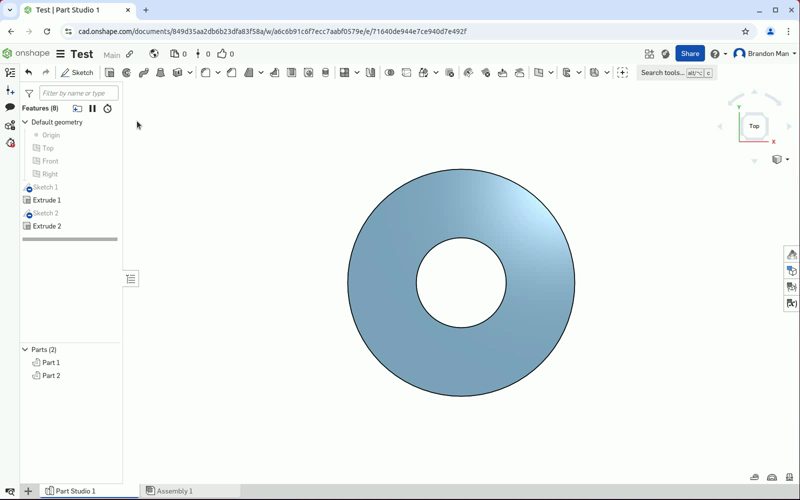
key(shift+h)
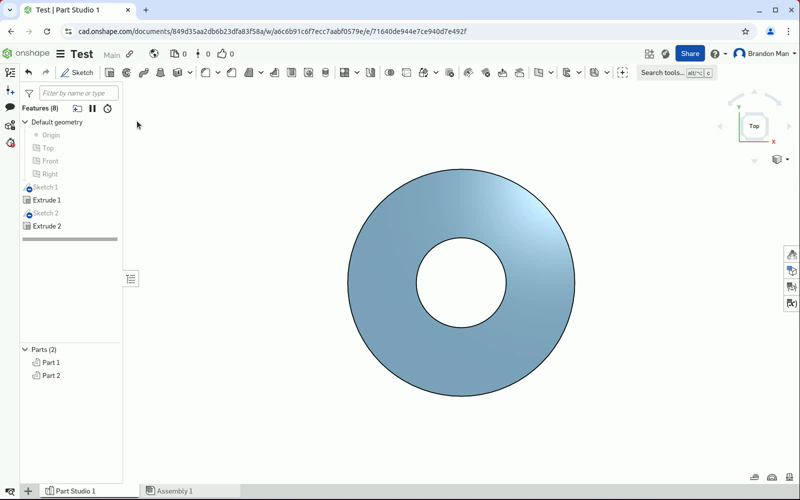
key(shift+h)
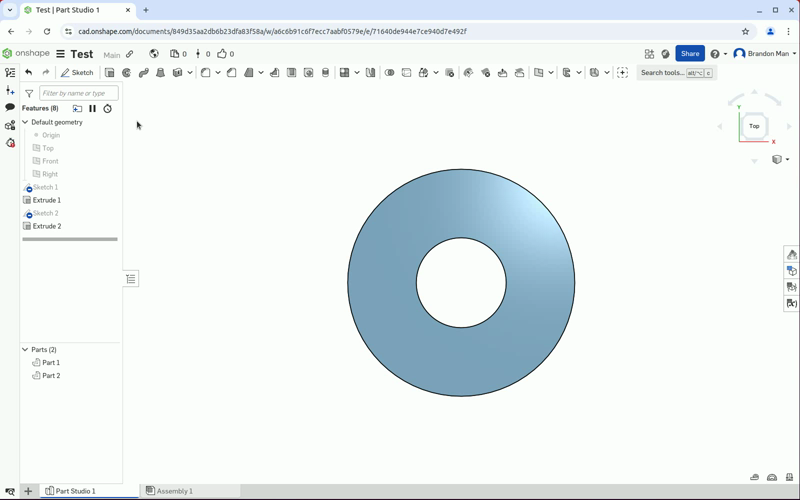
mouse_move(73, 189)
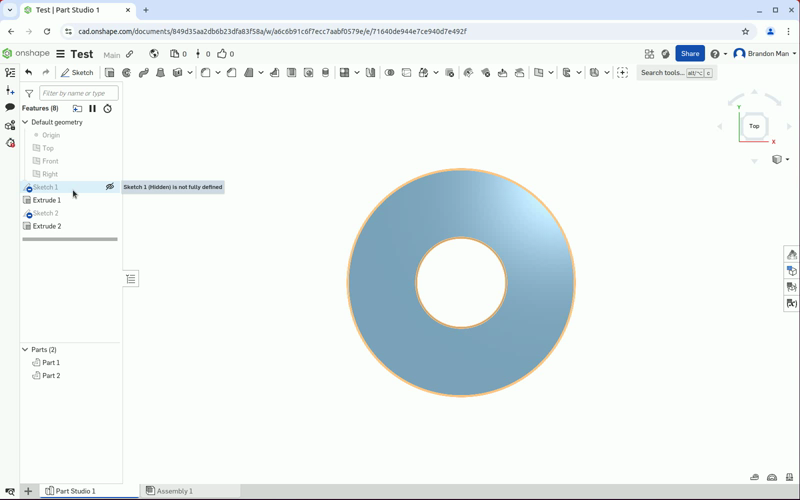
click(73, 189)
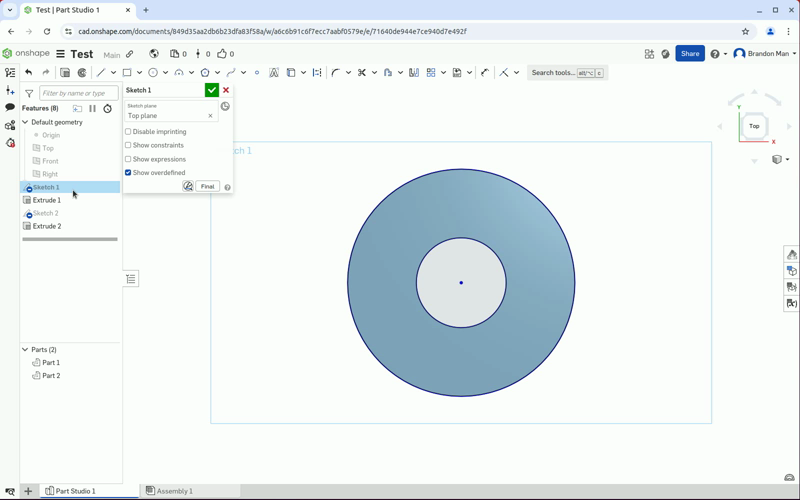
mouse_move(229, 92)
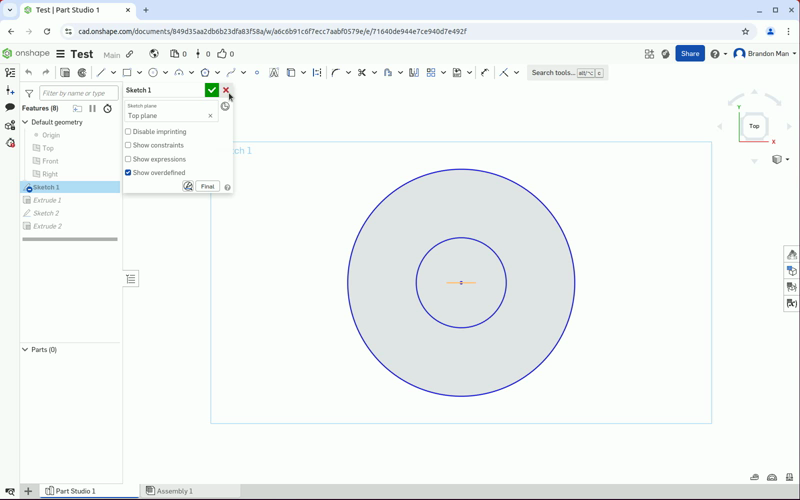
click(229, 92)
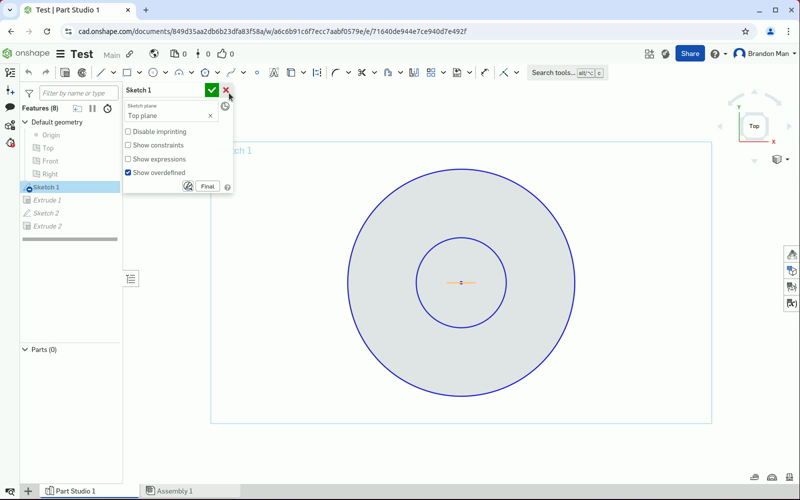
key(shift+s)
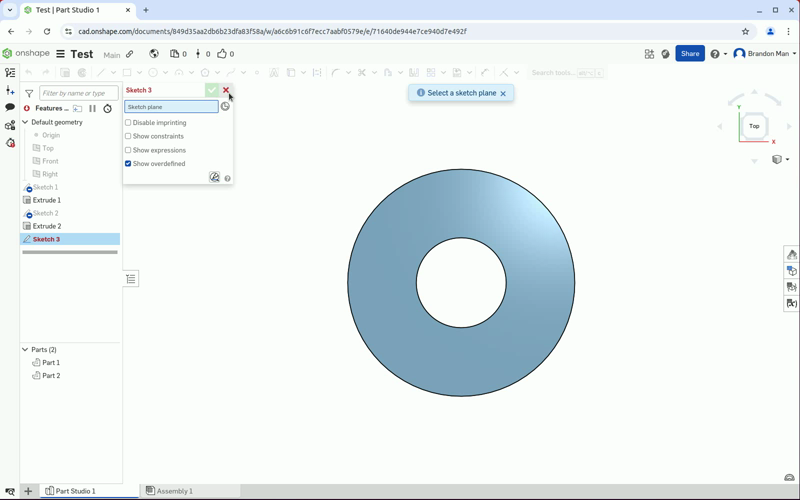
mouse_move(73, 150)
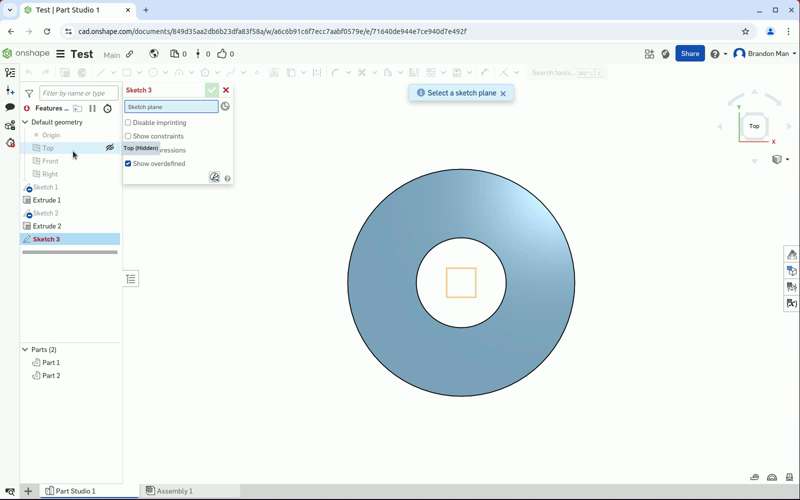
click(73, 150)
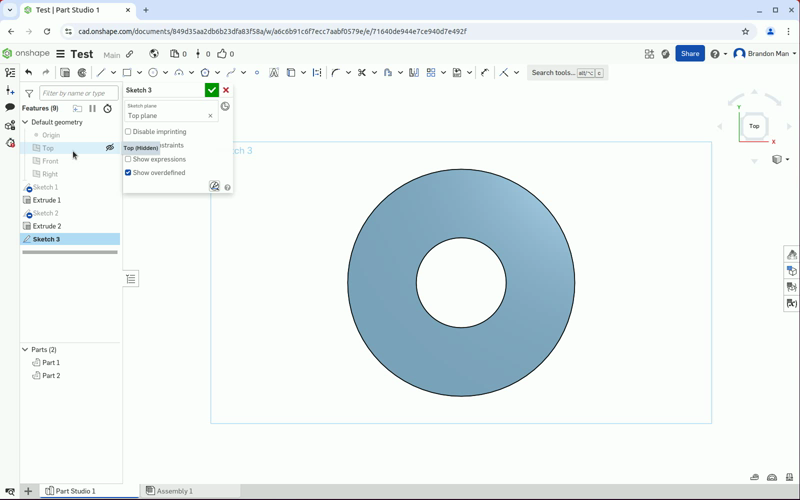
mouse_move(73, 352)
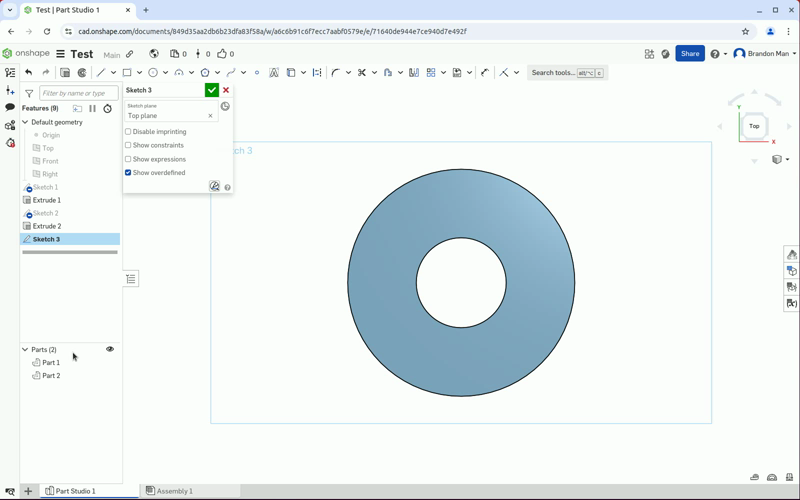
key(y)
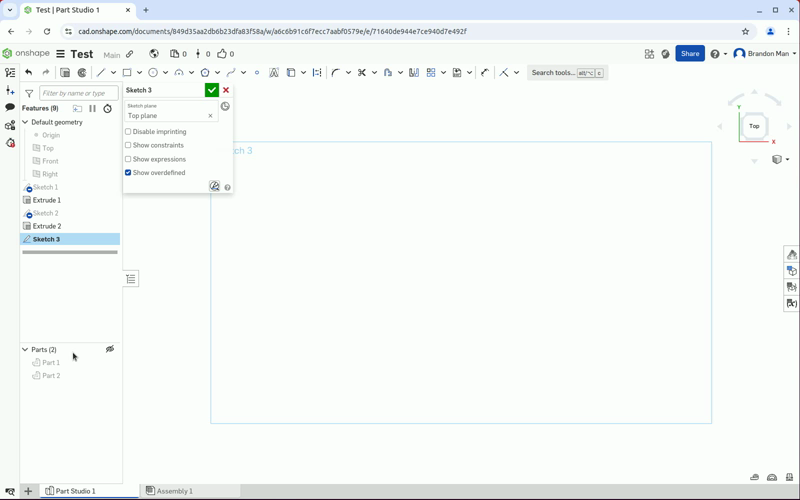
key(c)
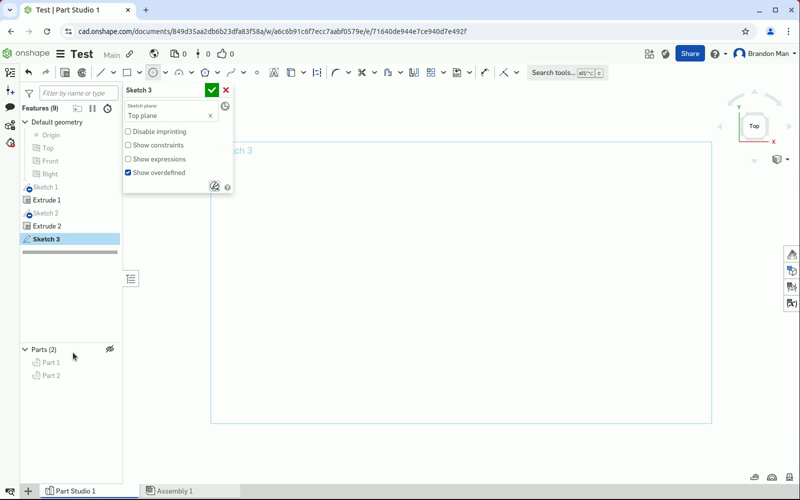
key_down(shift)
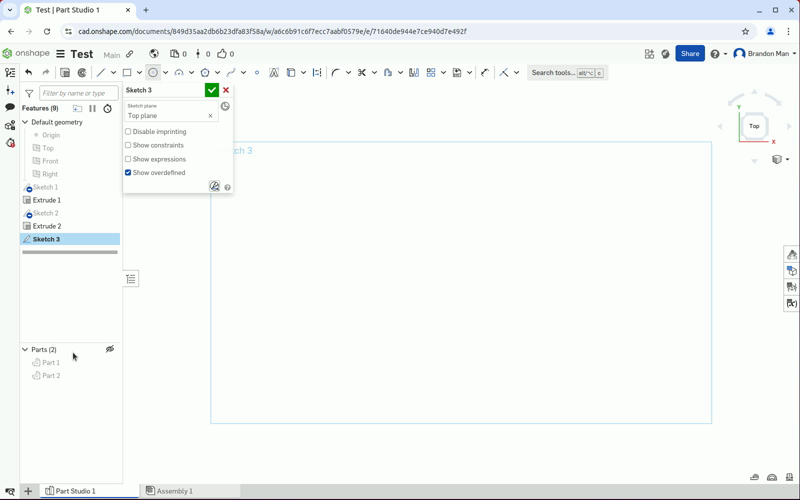
mouse_move(461, 282)
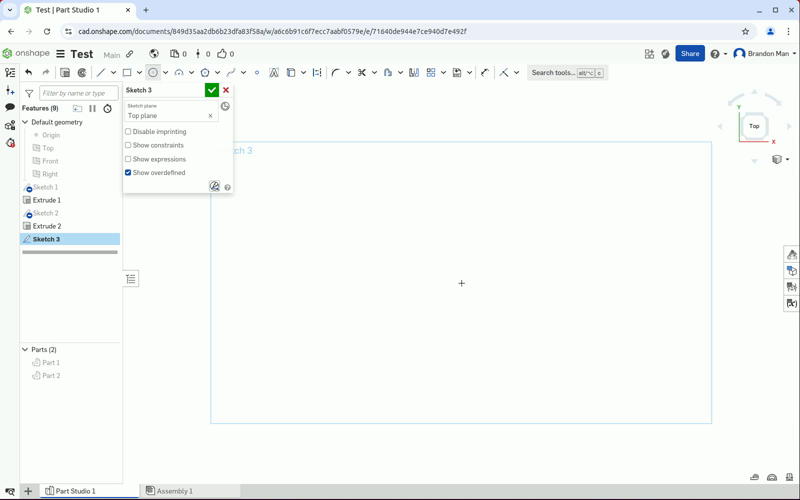
click(461, 282)
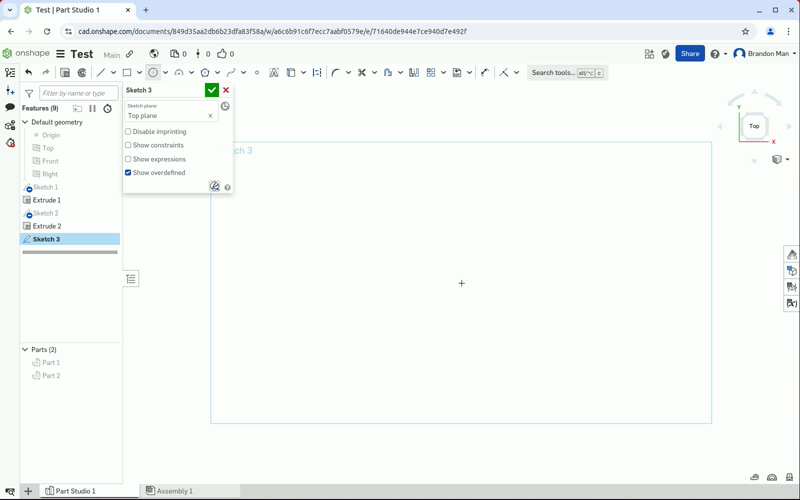
key_up(shift)
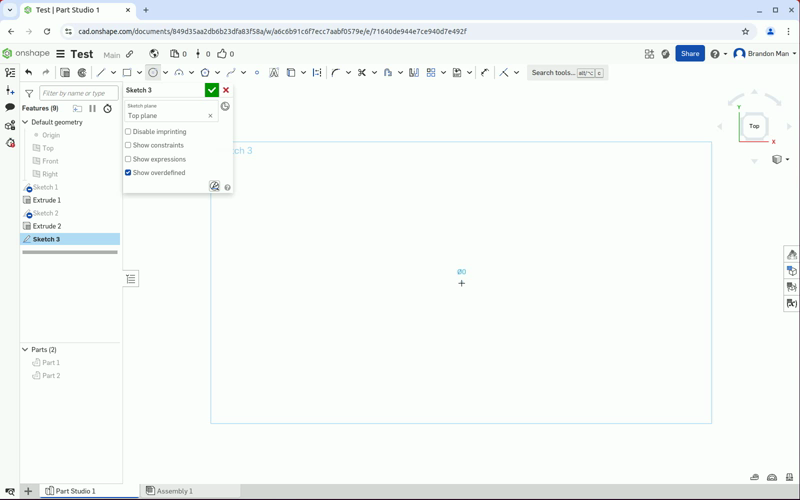
mouse_move(507, 282)
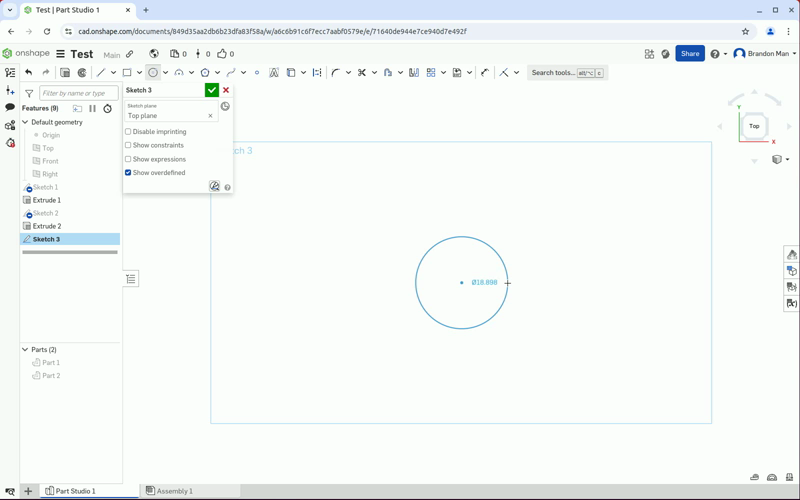
click(507, 282)
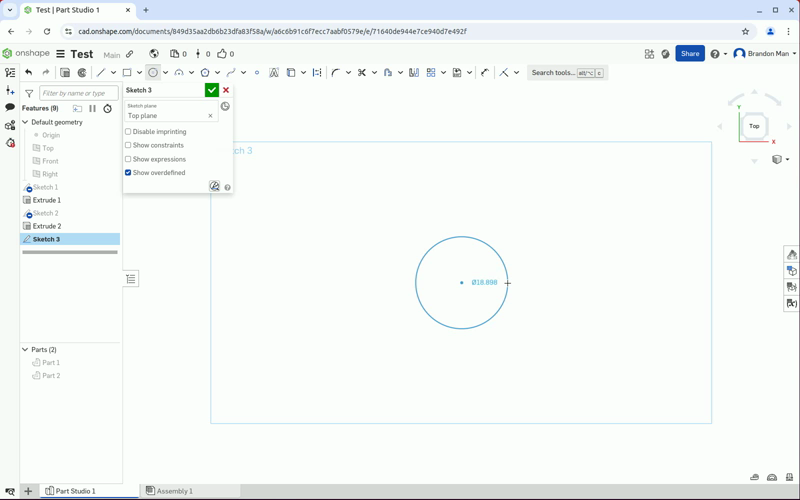
key(esc)
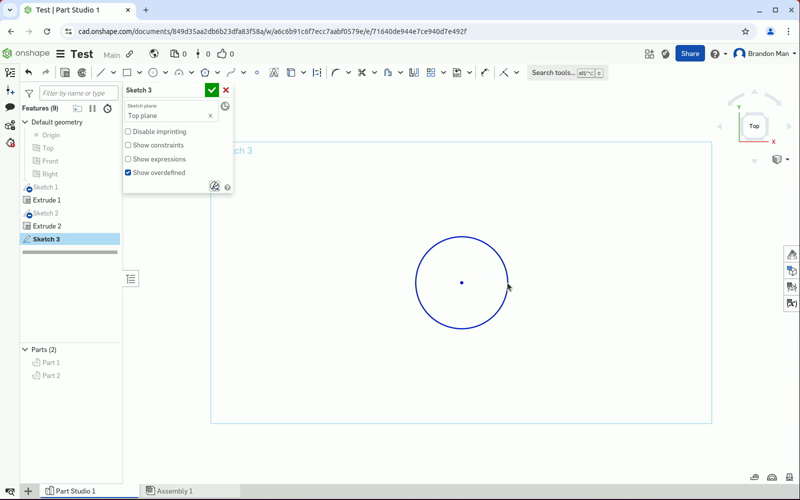
mouse_move(463, 275)
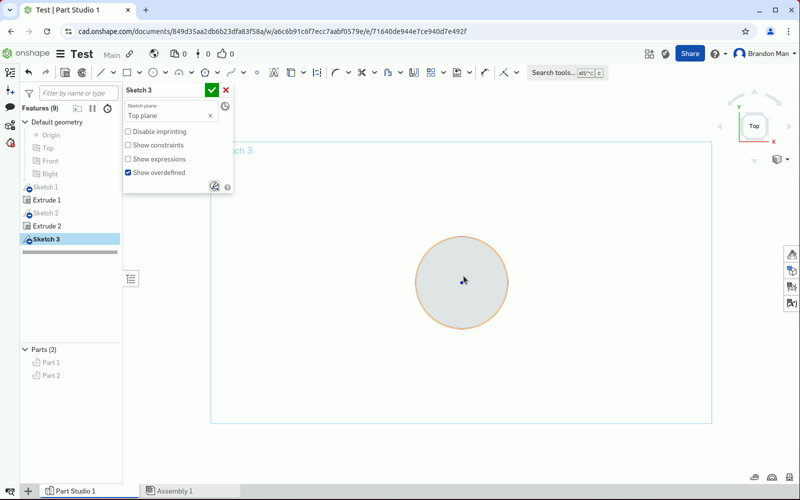
click(463, 275)
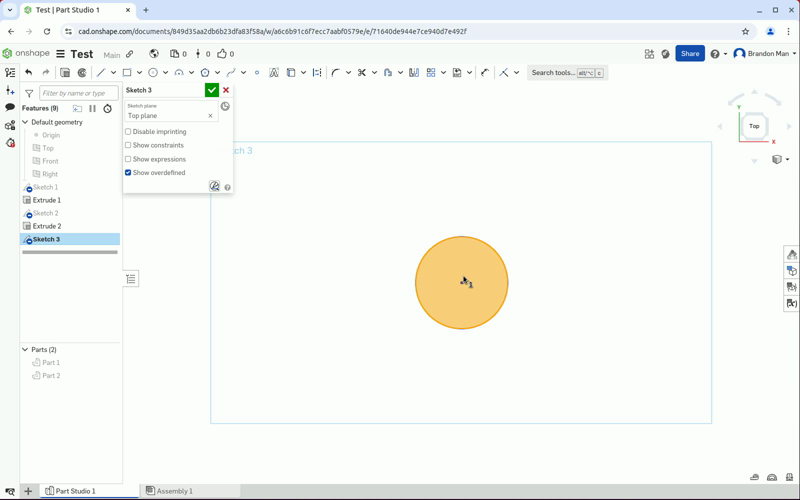
mouse_move(73, 352)
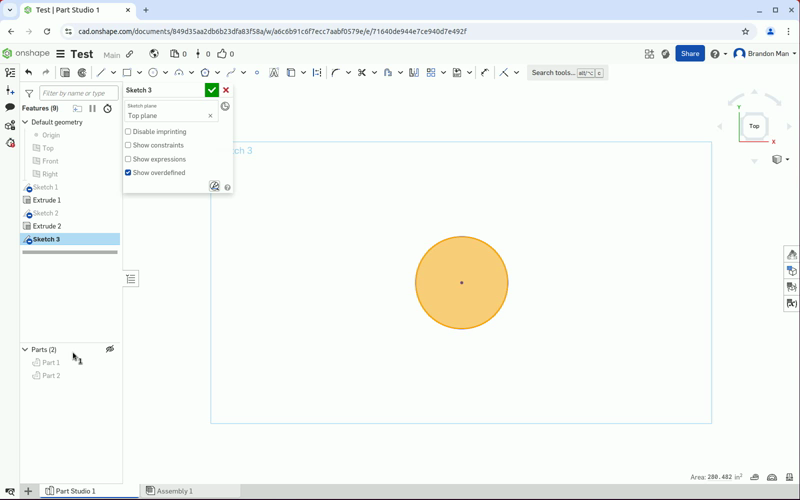
key(shift+y)
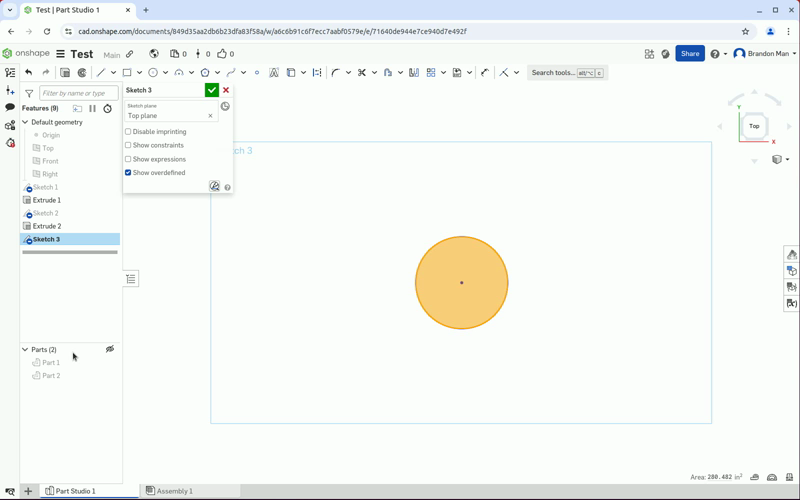
key(shift+e)
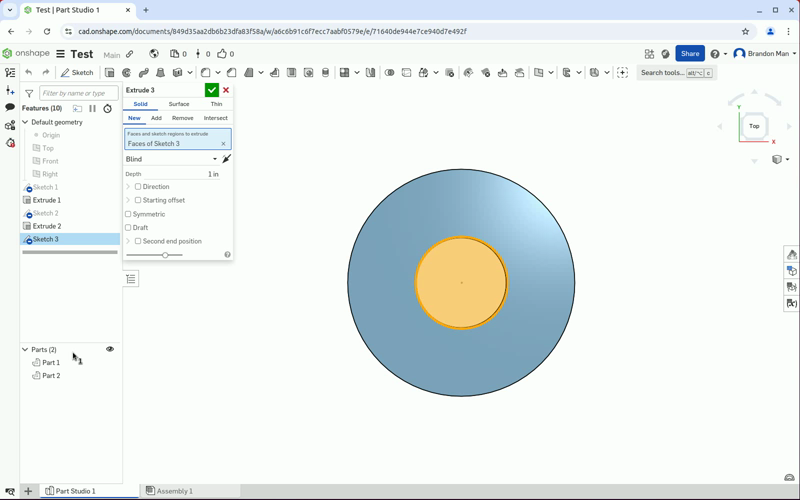
mouse_move(143, 106)
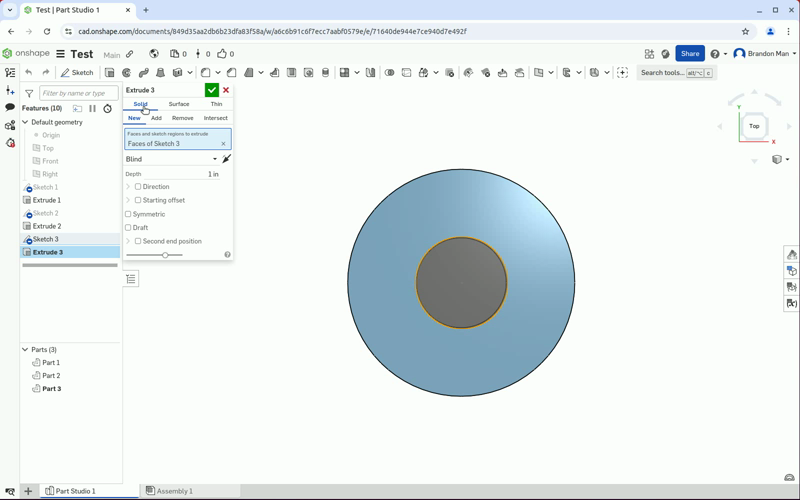
click(143, 106)
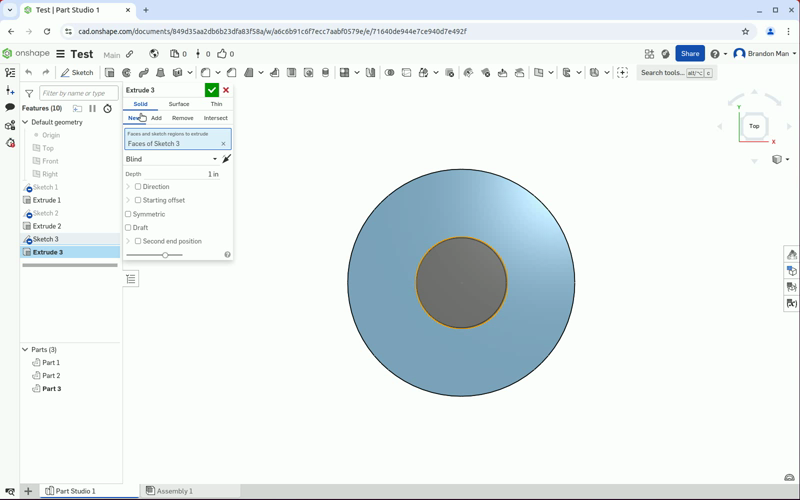
mouse_move(137, 120)
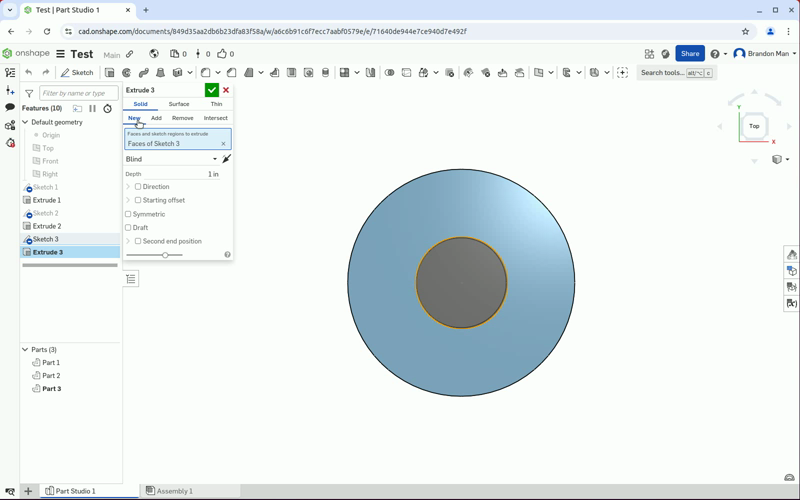
click(137, 120)
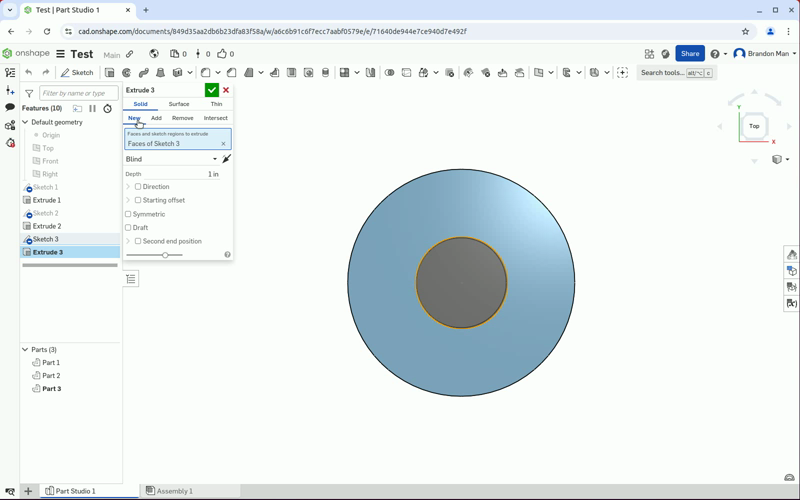
key(tab, 4)
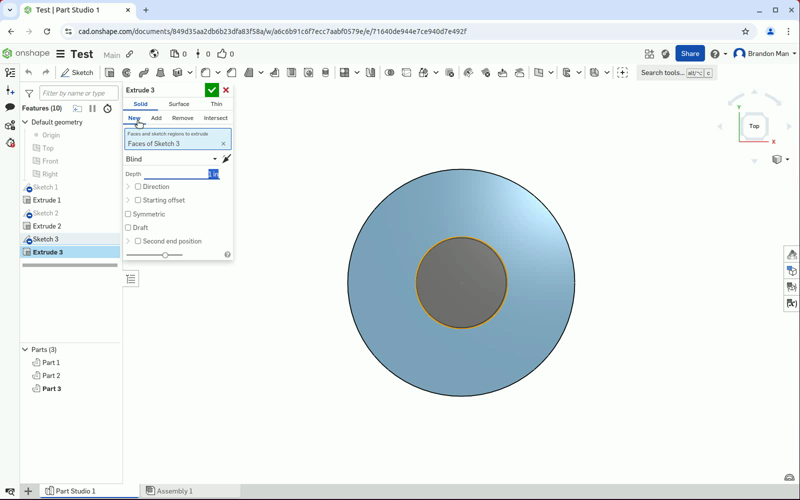
text(0.481)
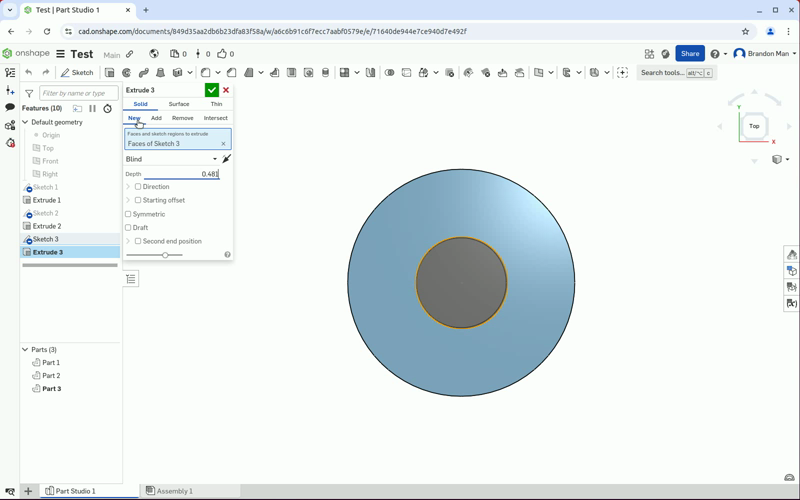
key(enter)
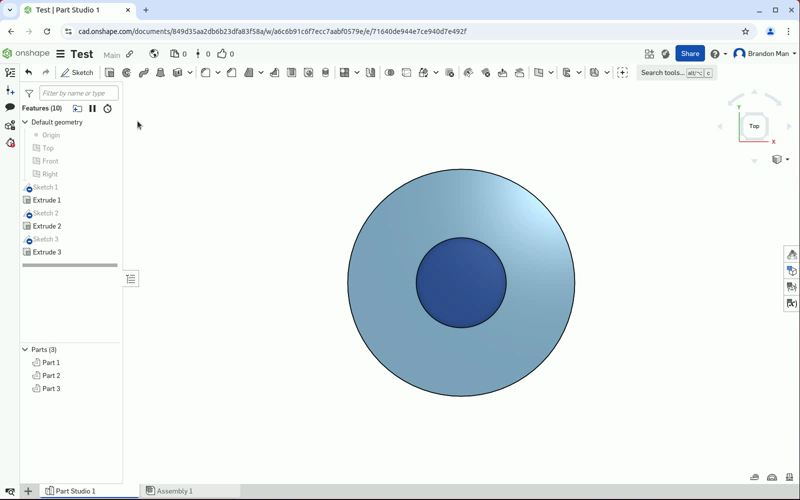
key(shift+h)
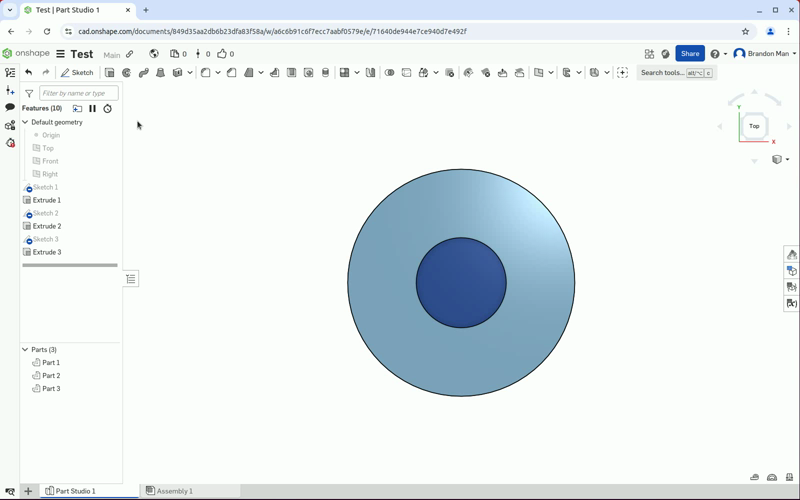
key(shift+h)
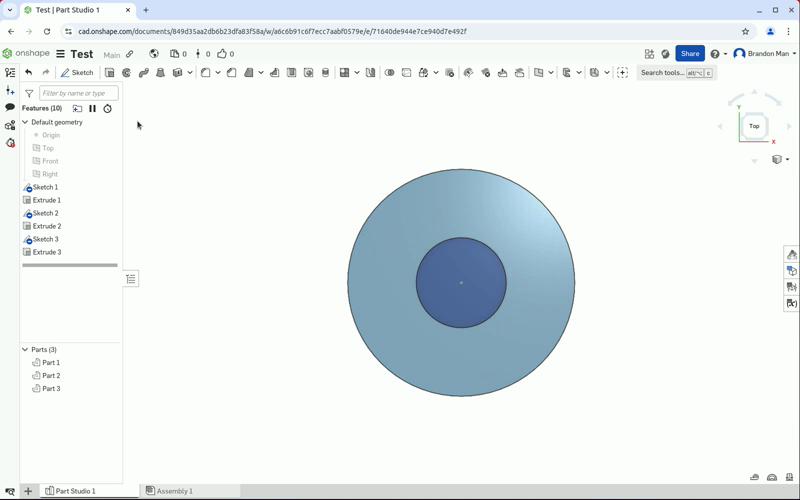
key(shift+7)
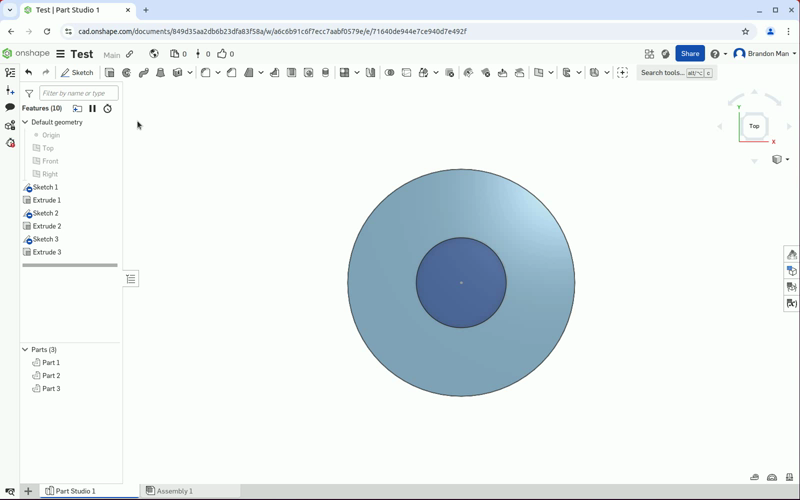
key(up, 3)
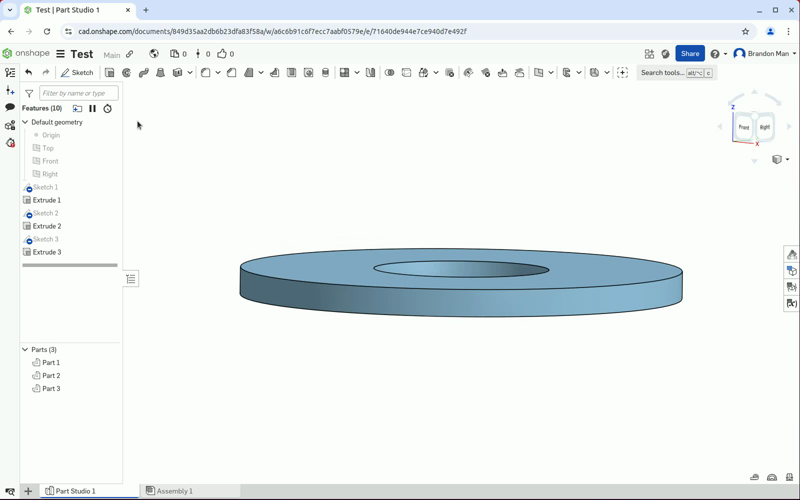
key(left, 3)
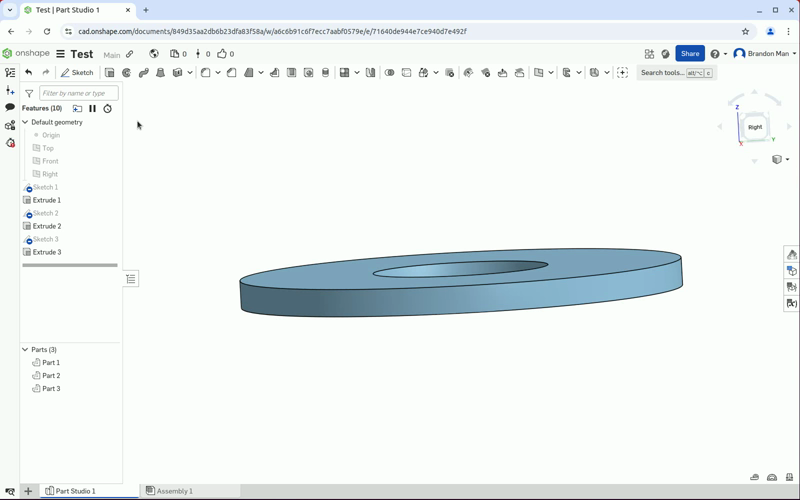
key(right, 3)
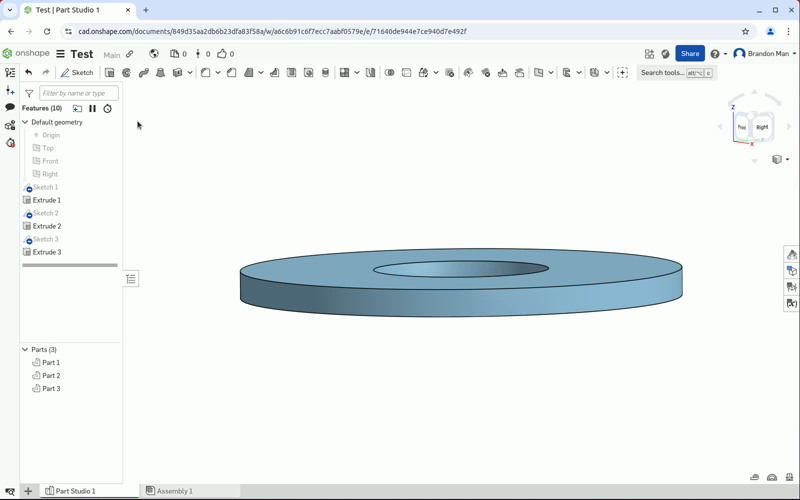
key(down, 3)
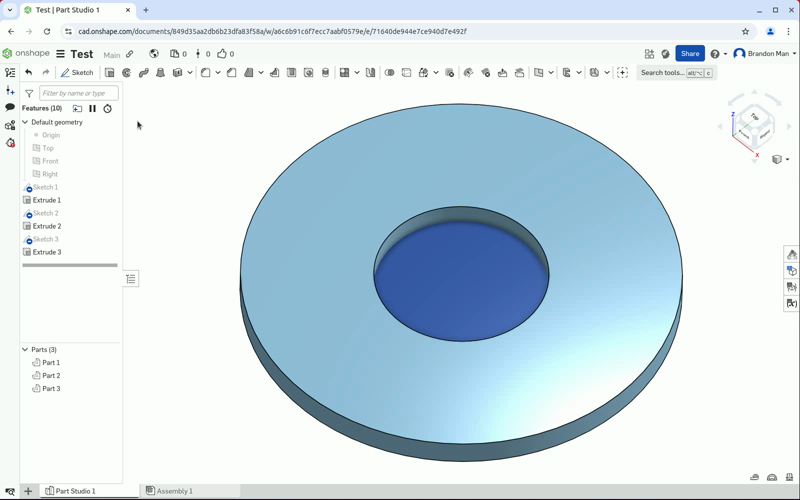
mouse_move(73, 189)
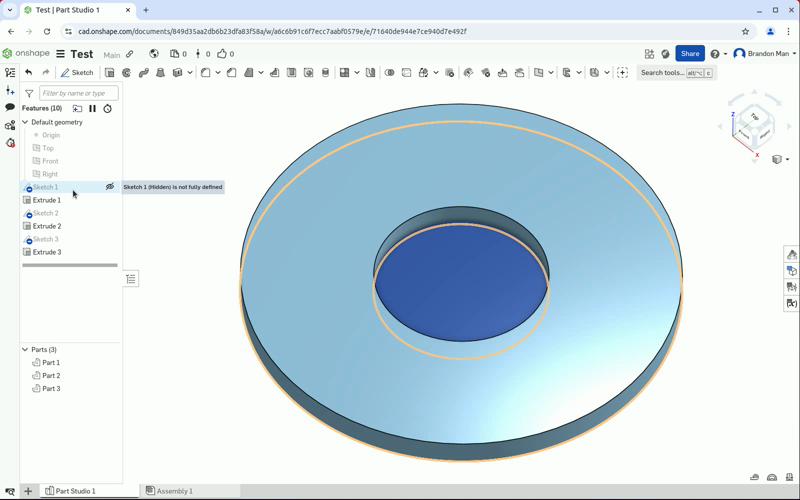
click(73, 189)